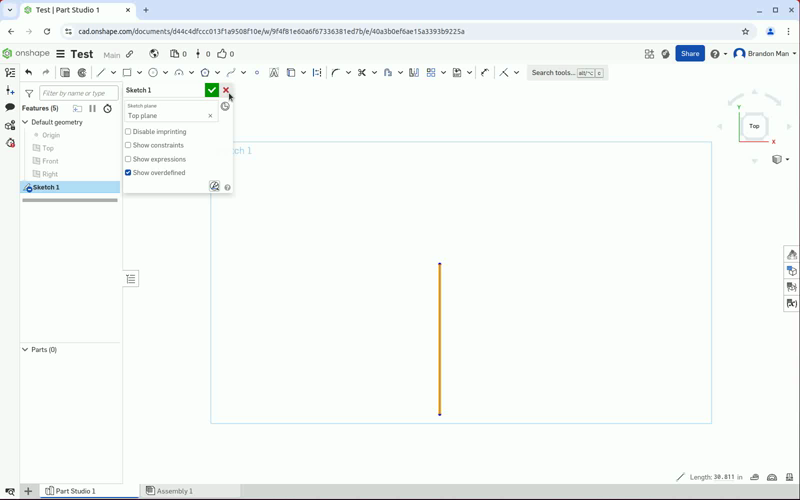
key(shift+h)
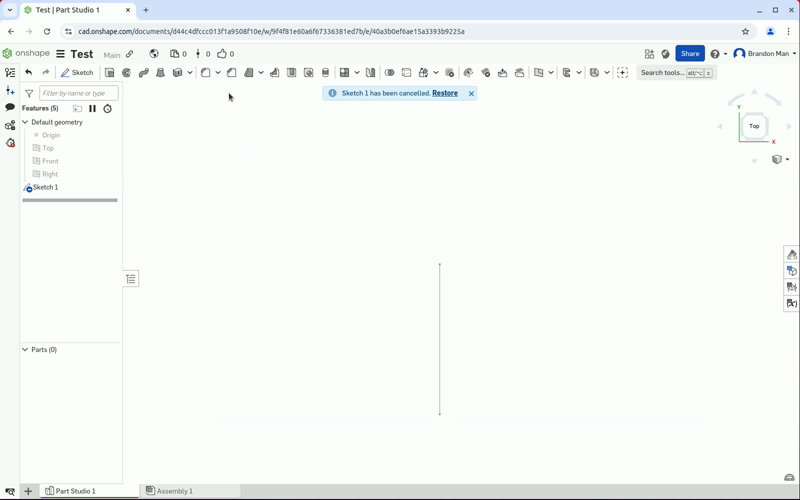
key(shift+s)
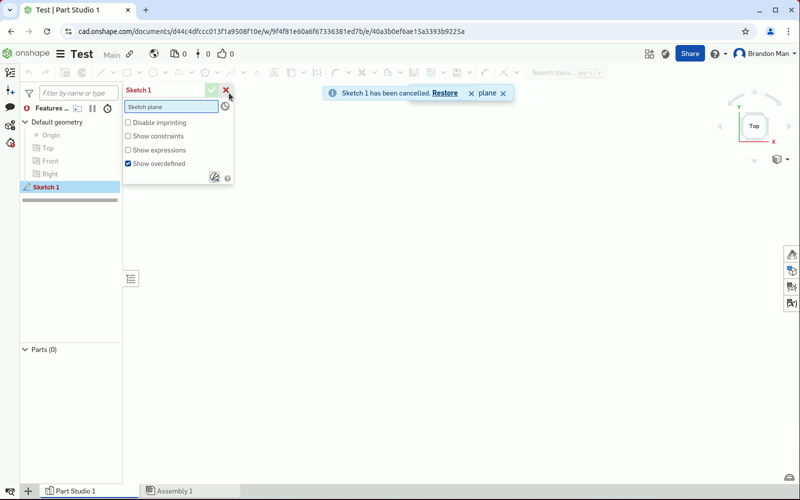
mouse_move(73, 150)
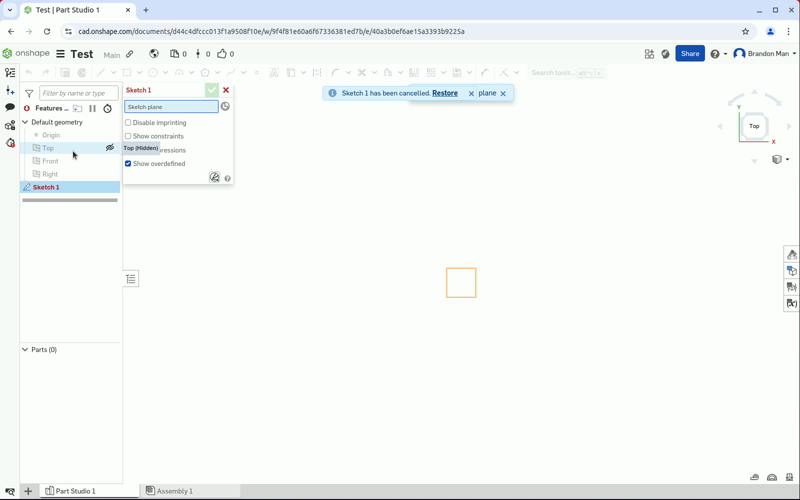
click(73, 150)
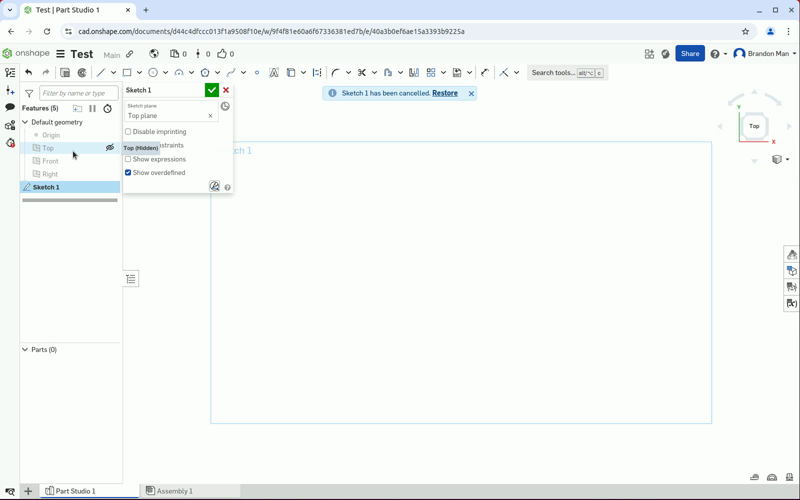
mouse_move(73, 352)
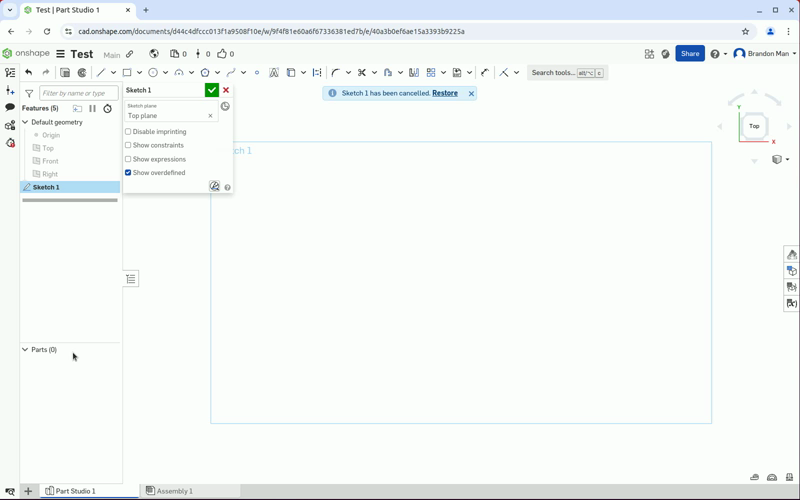
key(y)
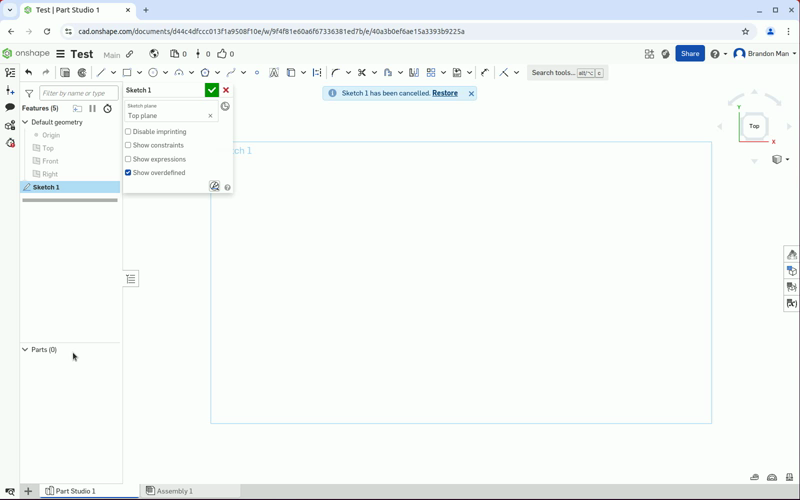
key(l)
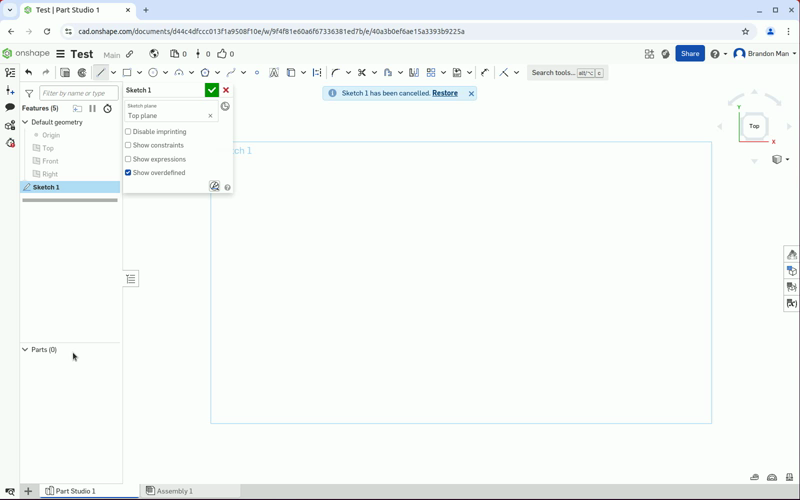
key_down(shift)
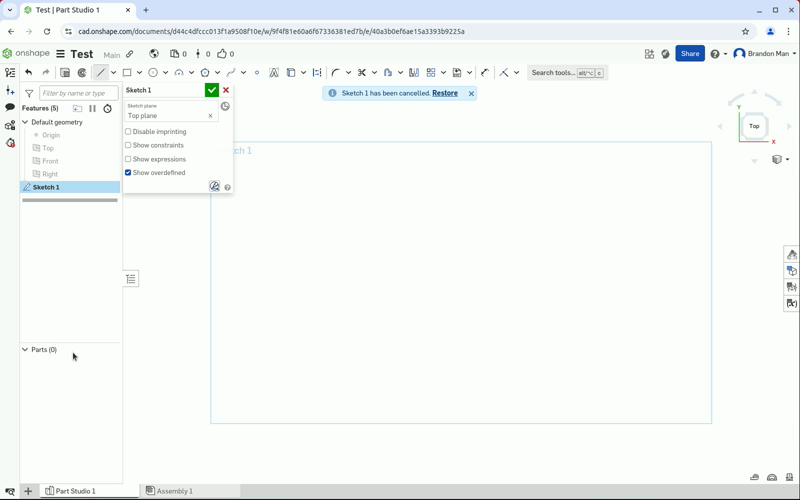
mouse_move(401, 301)
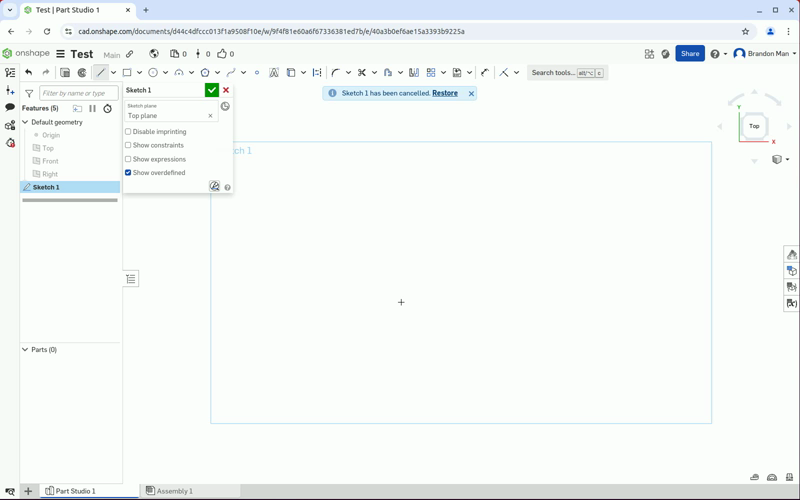
click(401, 301)
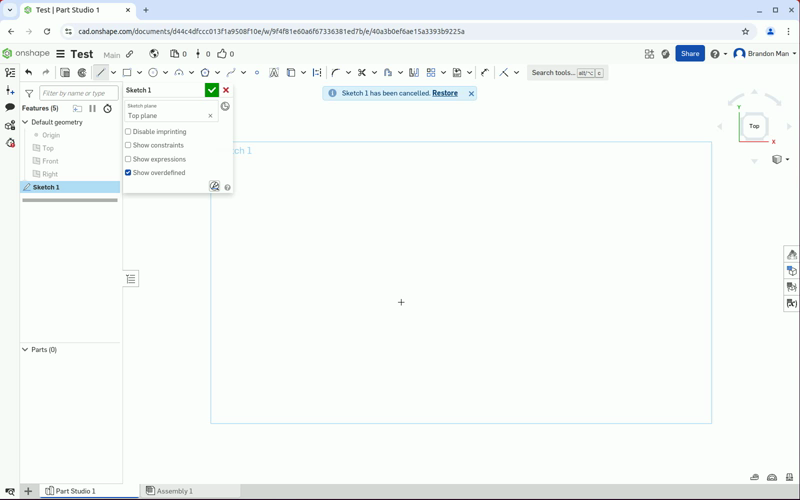
key_up(shift)
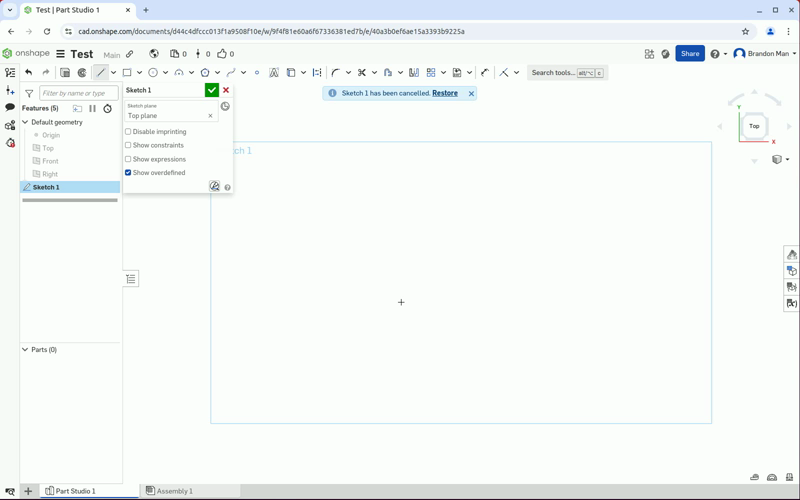
key_down(shift)
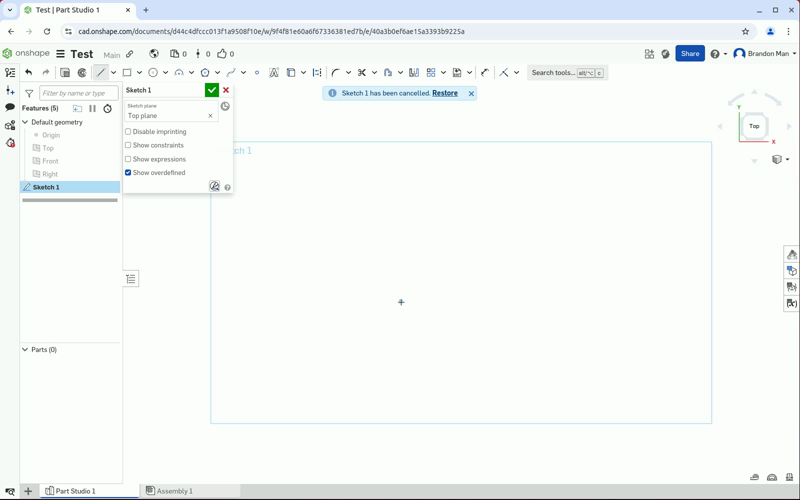
mouse_move(529, 301)
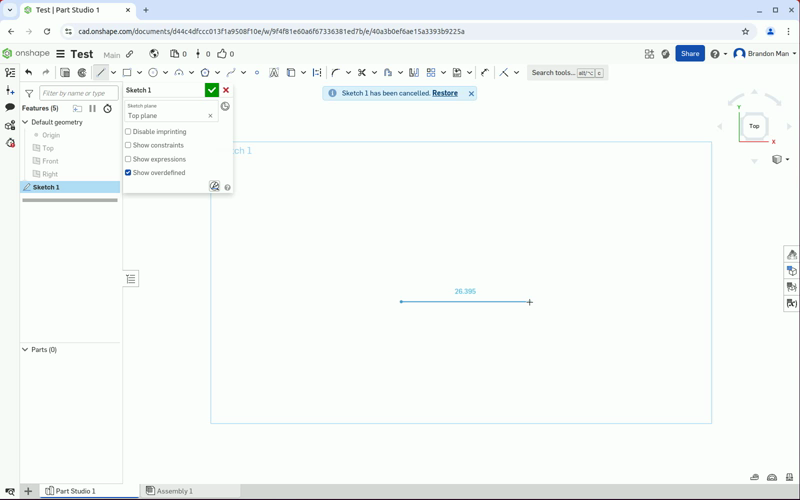
click(529, 301)
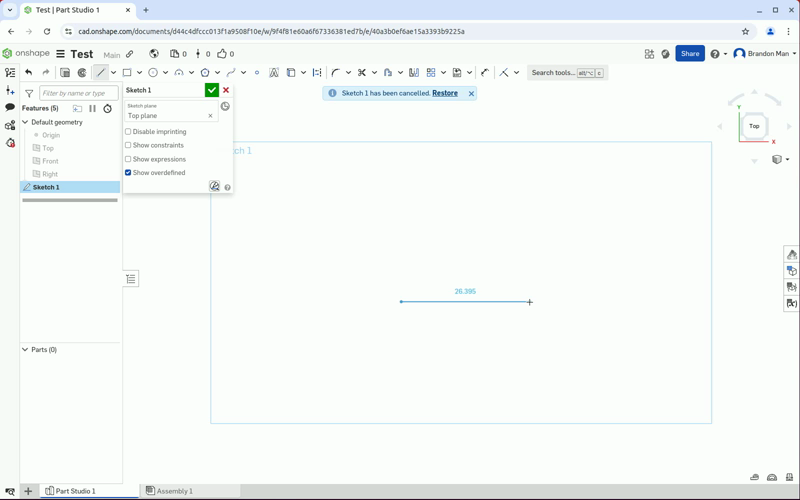
key_up(shift)
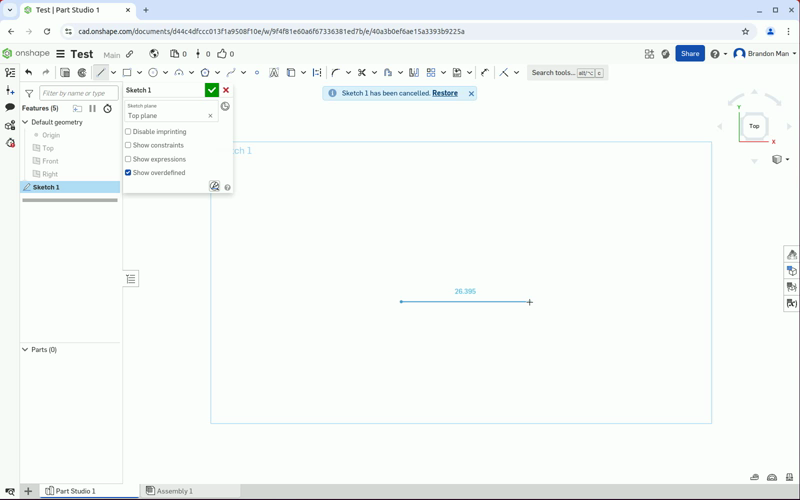
key_down(shift)
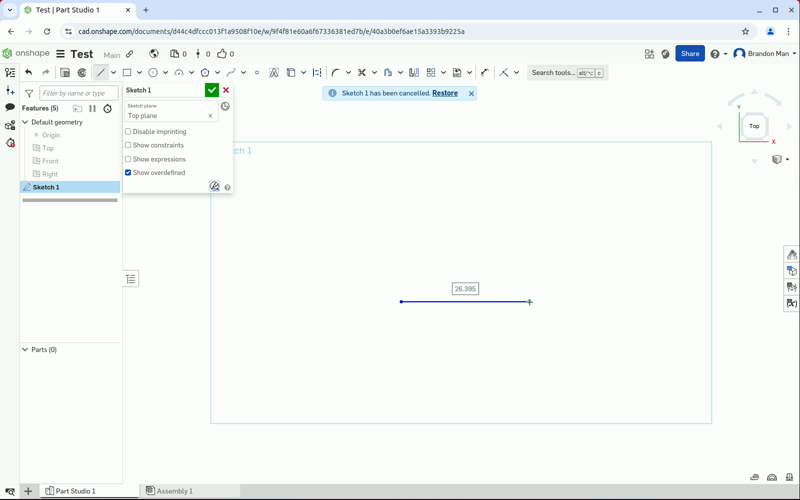
mouse_move(559, 301)
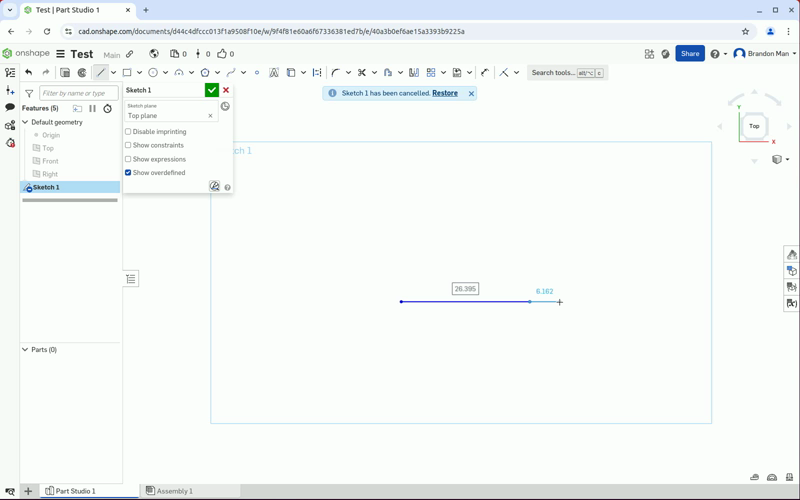
mouse_move(529, 278)
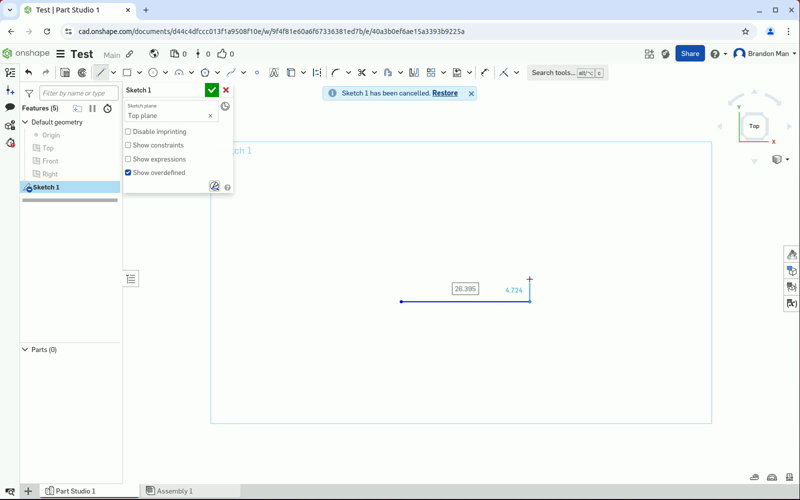
click(529, 278)
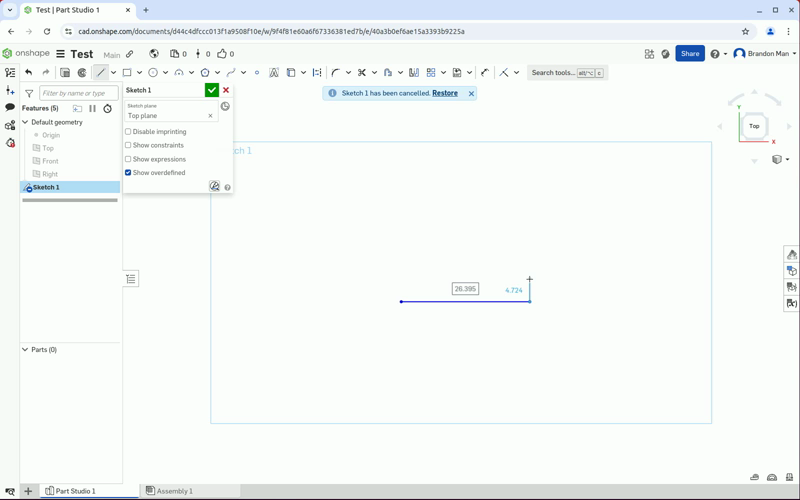
key_up(shift)
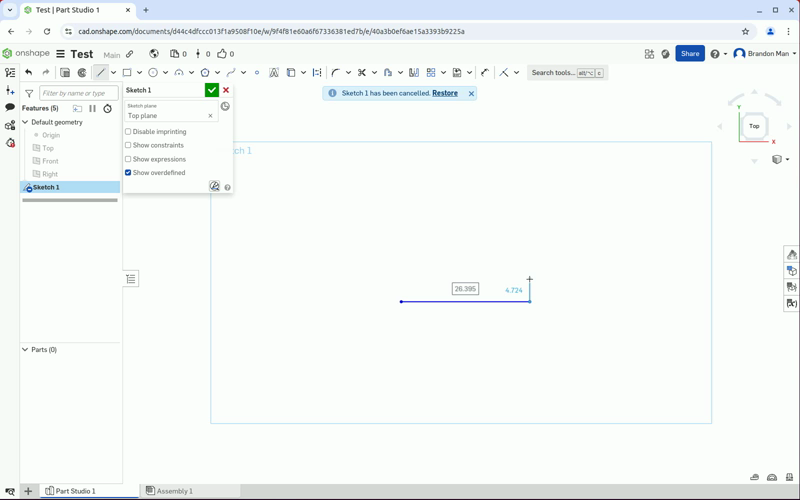
key_down(shift)
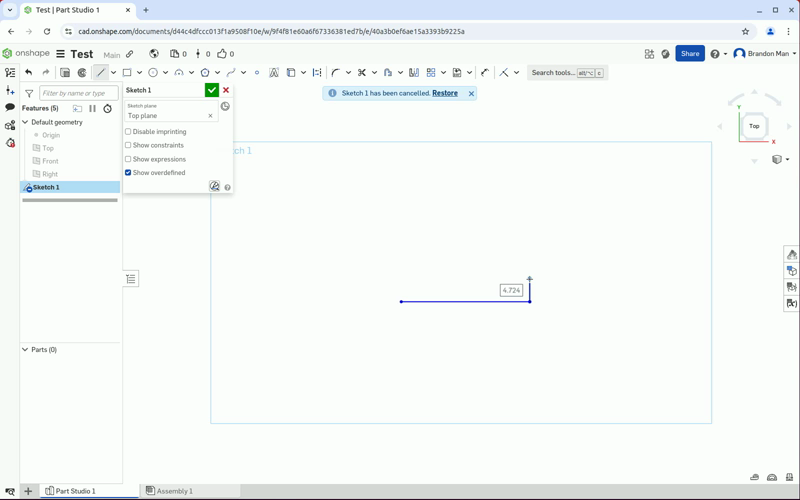
mouse_move(401, 278)
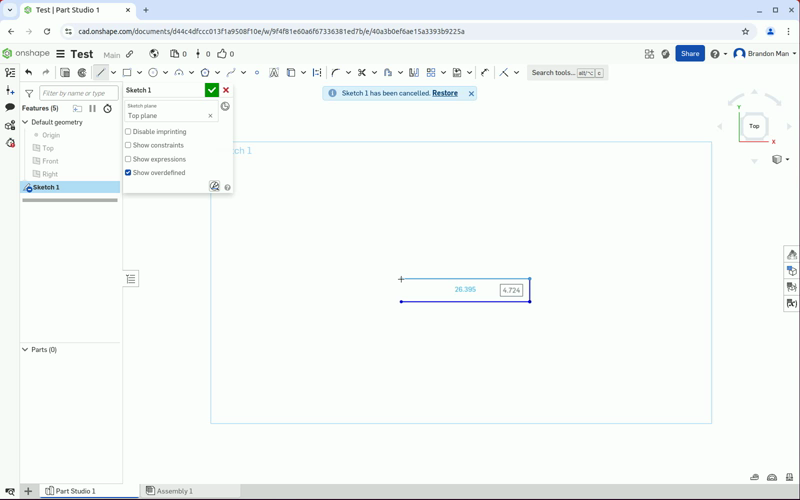
click(401, 278)
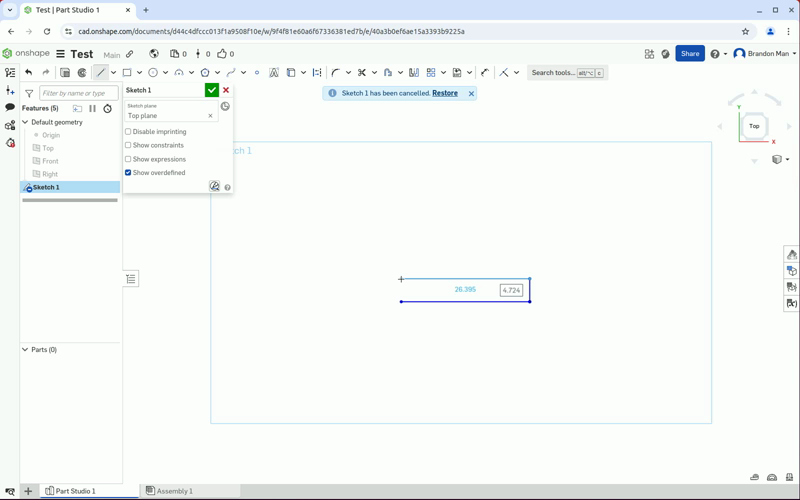
key_up(shift)
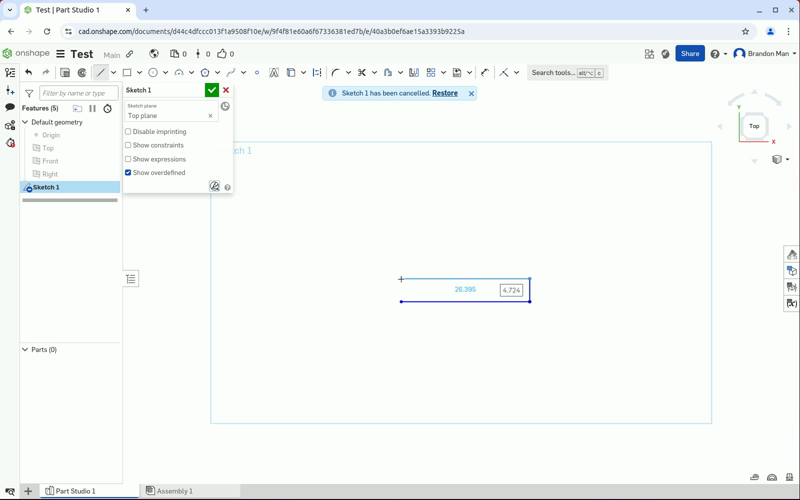
mouse_move(431, 278)
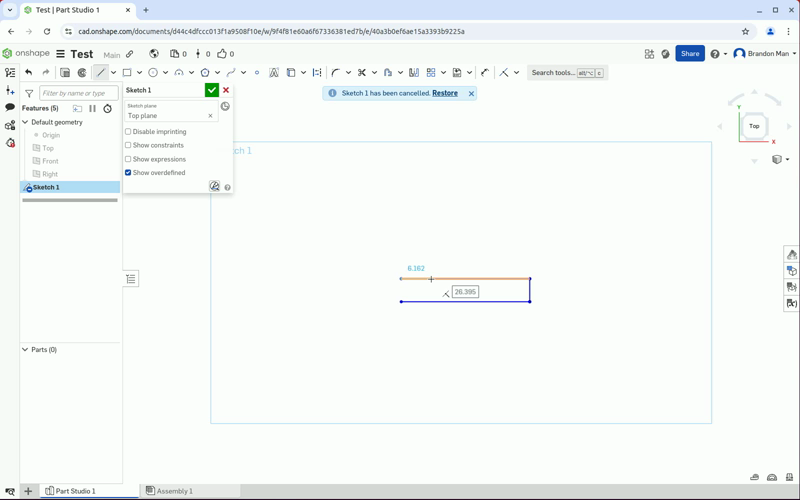
key_down(shift)
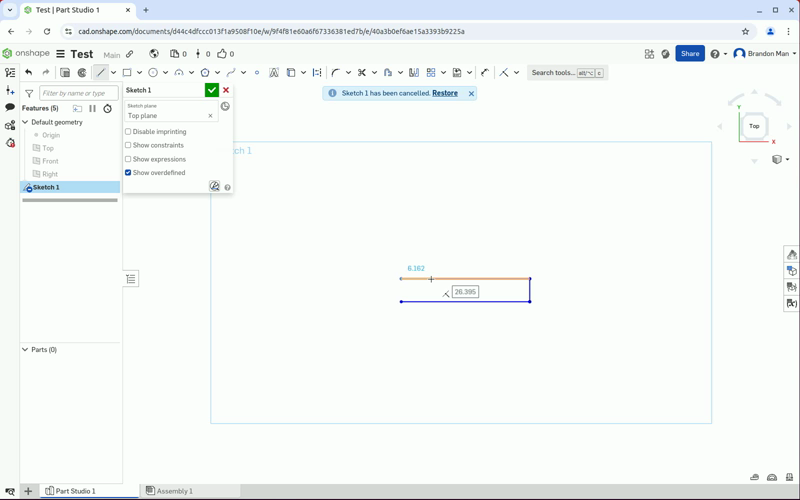
mouse_move(401, 301)
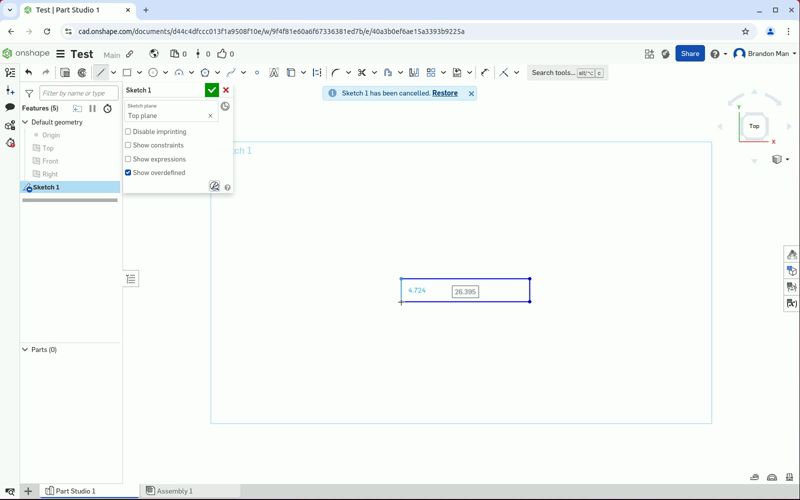
key_up(shift)
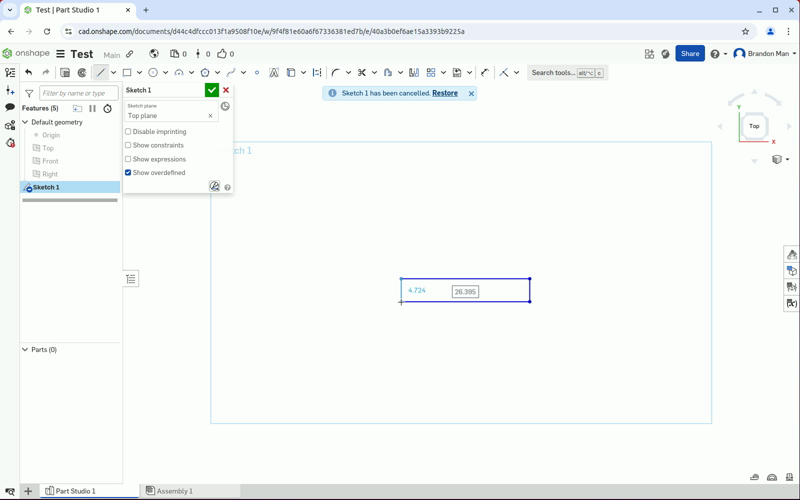
click(401, 301)
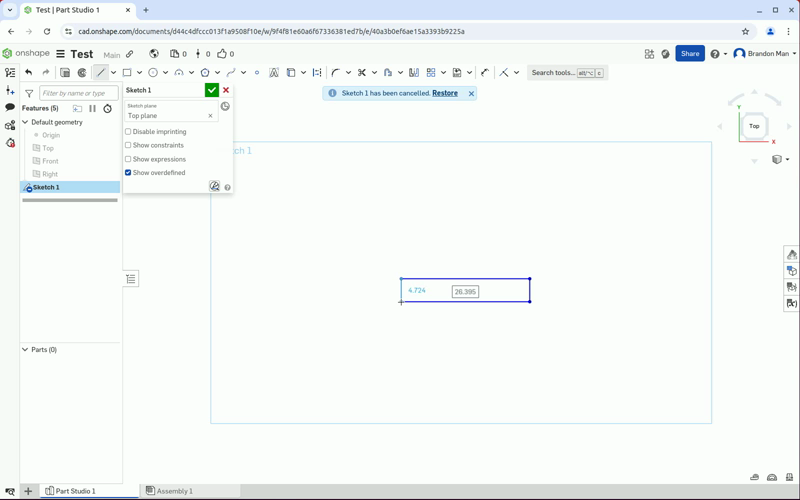
key(esc)
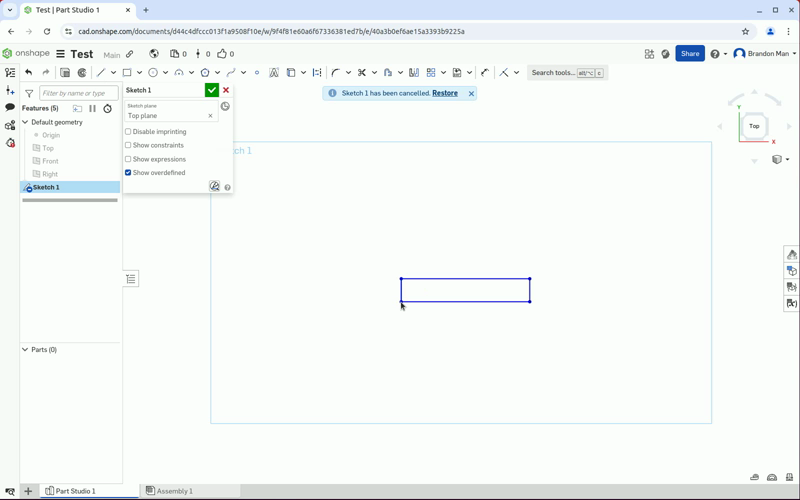
mouse_move(470, 291)
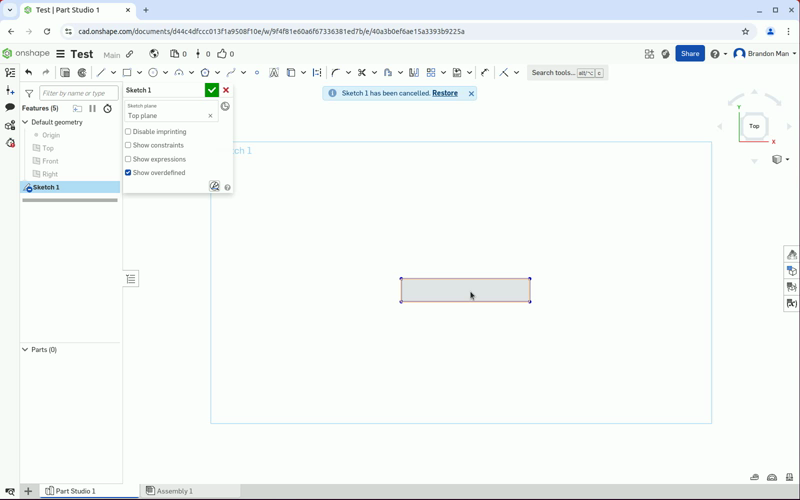
click(470, 291)
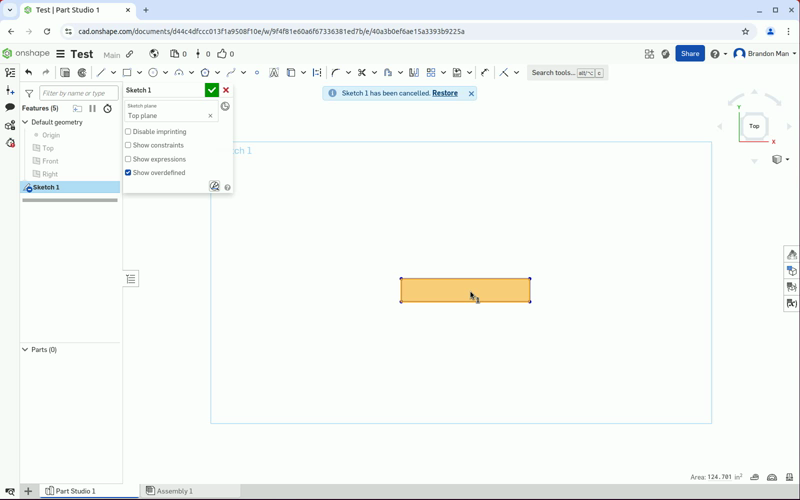
mouse_move(73, 352)
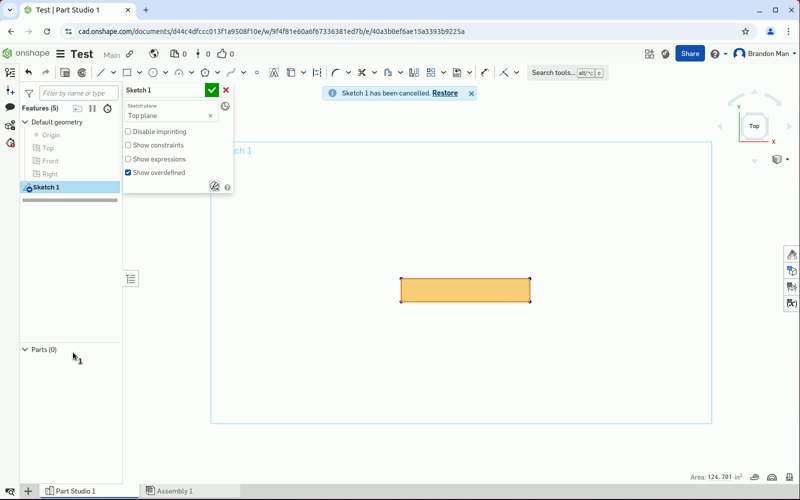
key(shift+y)
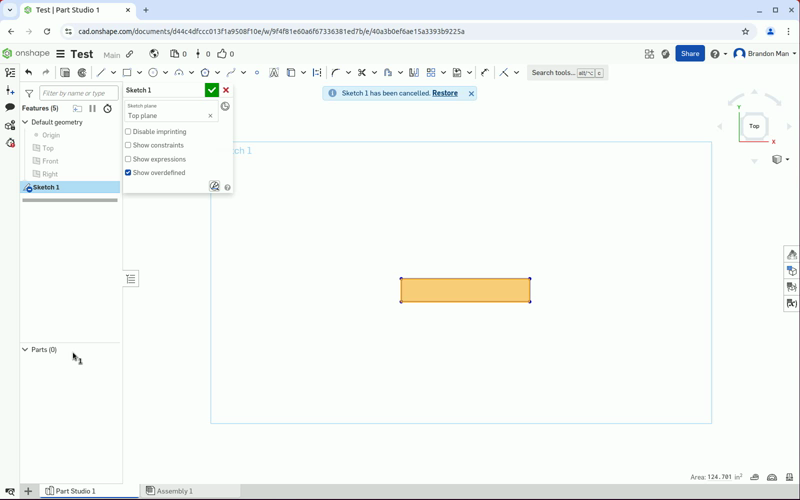
key(shift+e)
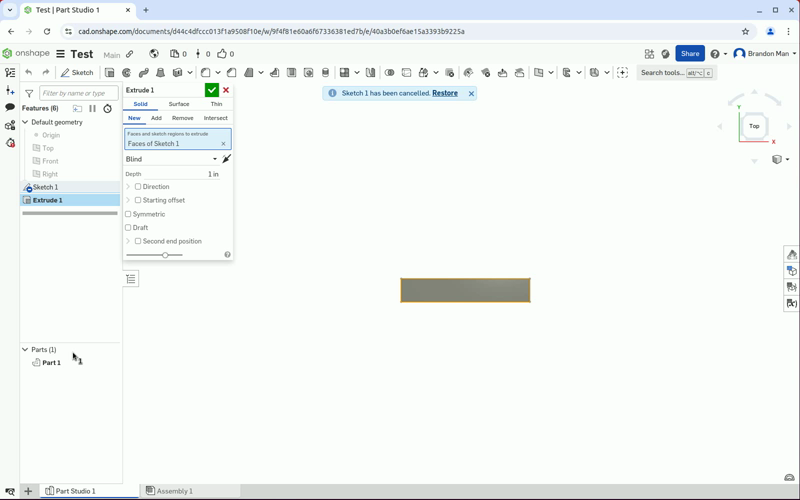
mouse_move(143, 106)
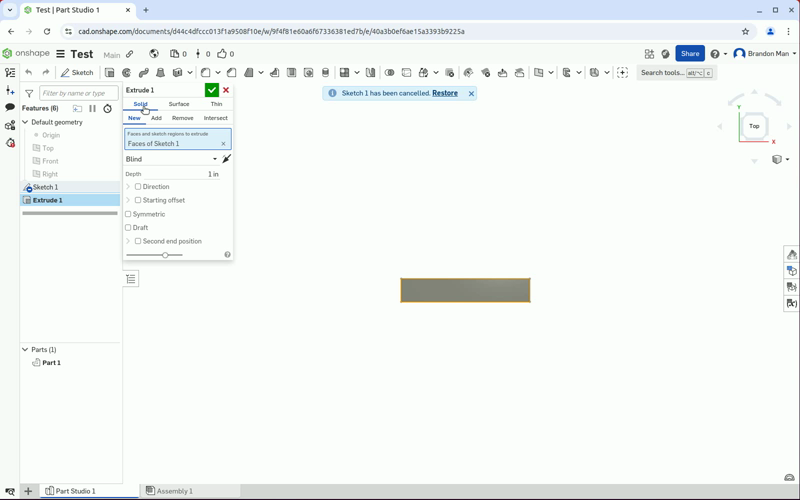
click(143, 106)
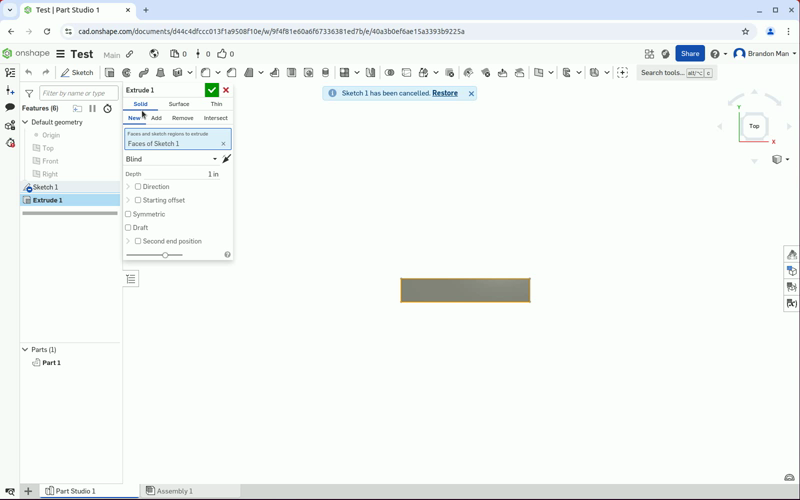
mouse_move(137, 120)
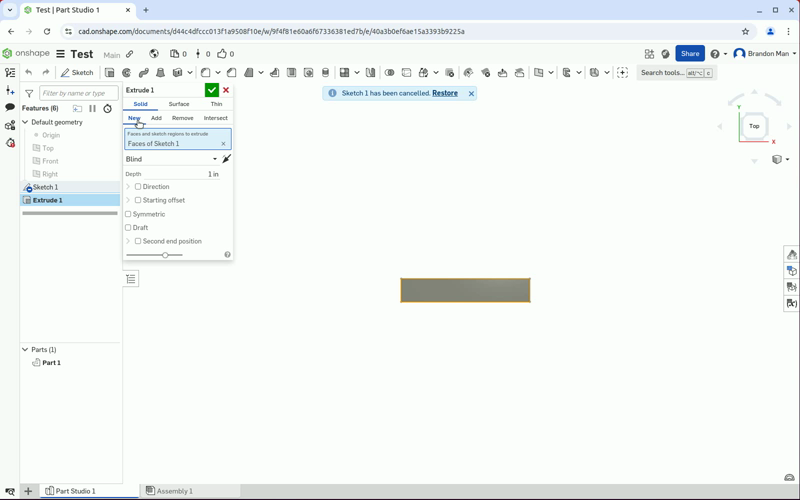
click(137, 120)
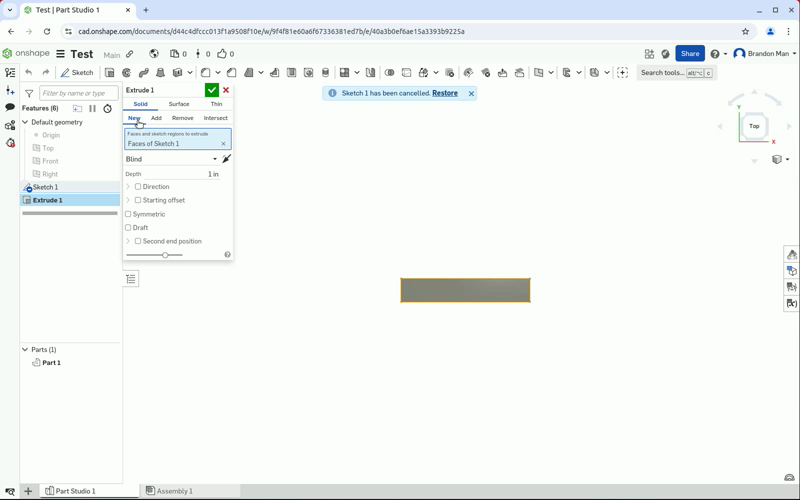
key(tab, 4)
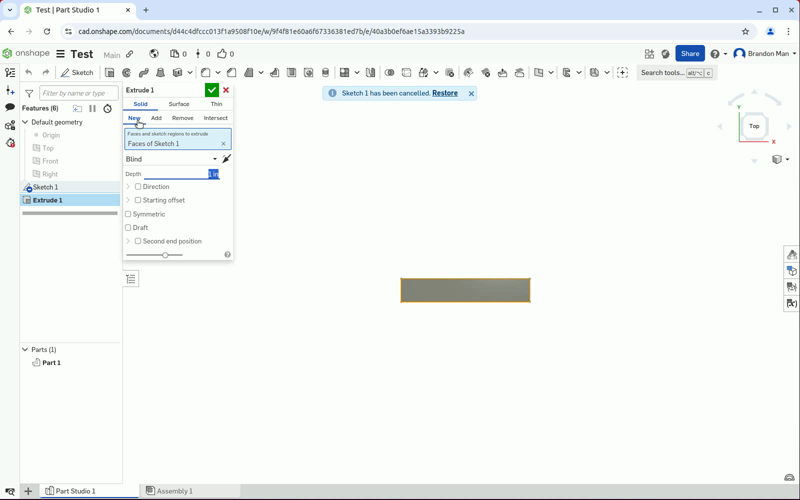
text(-0.241)
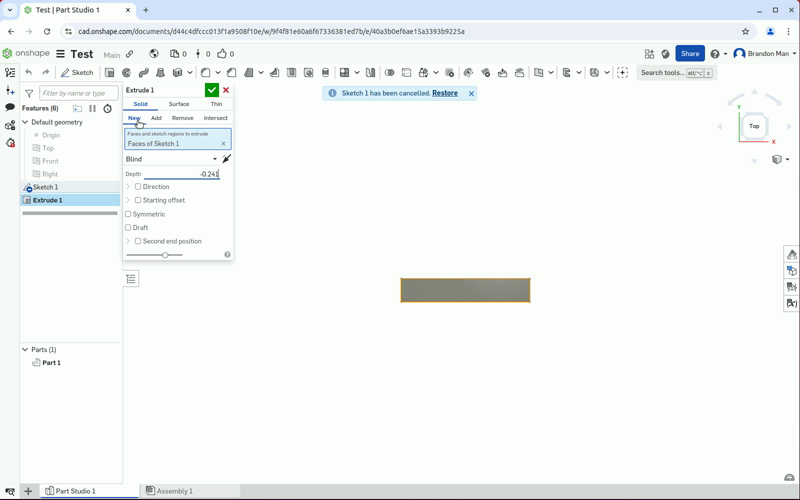
key(enter)
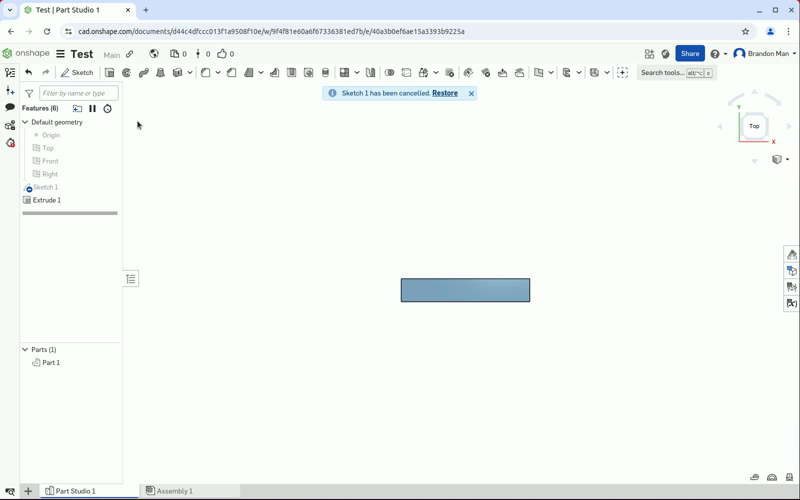
key(shift+h)
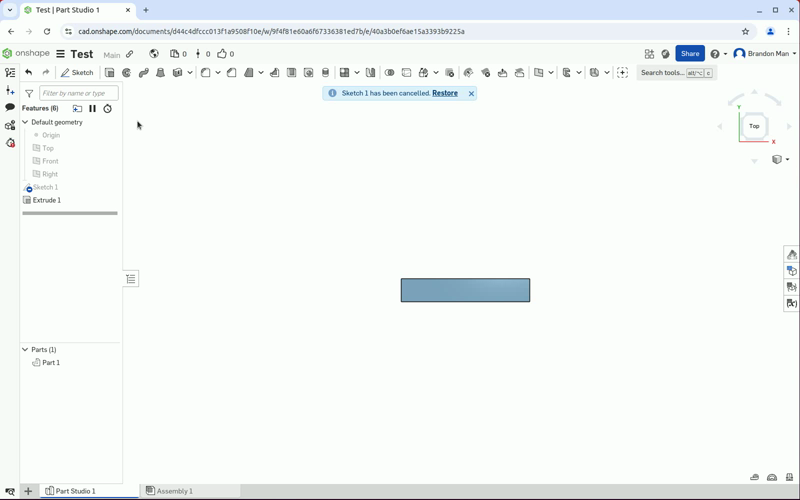
key(shift+h)
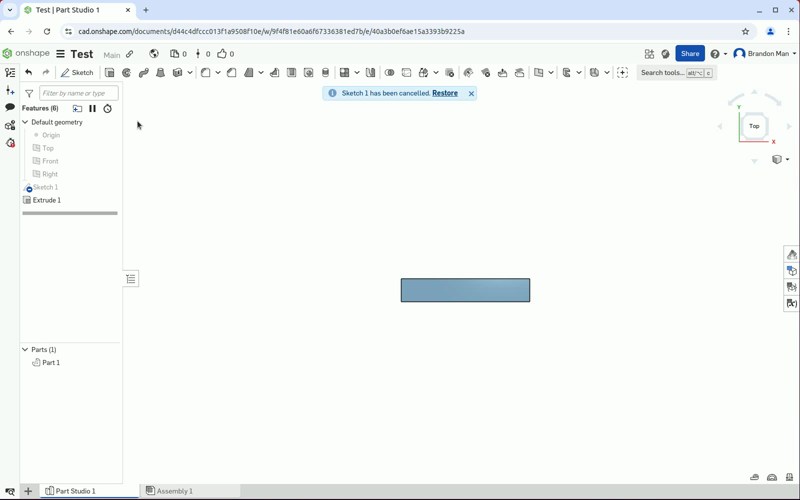
mouse_move(73, 189)
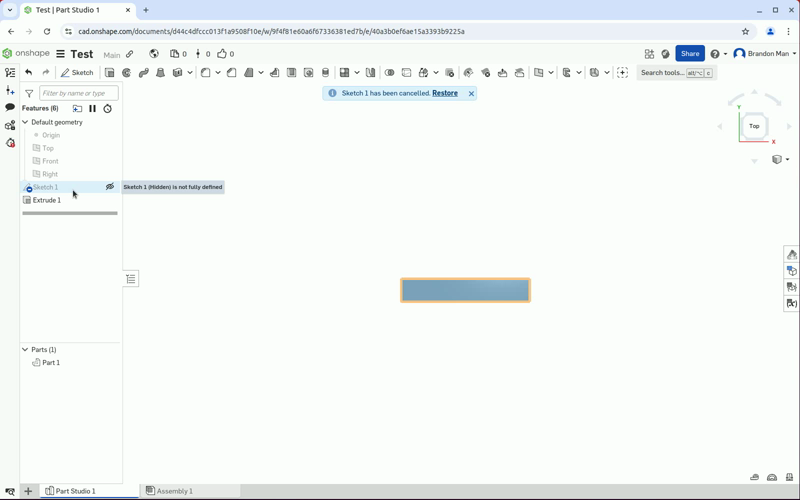
click(73, 189)
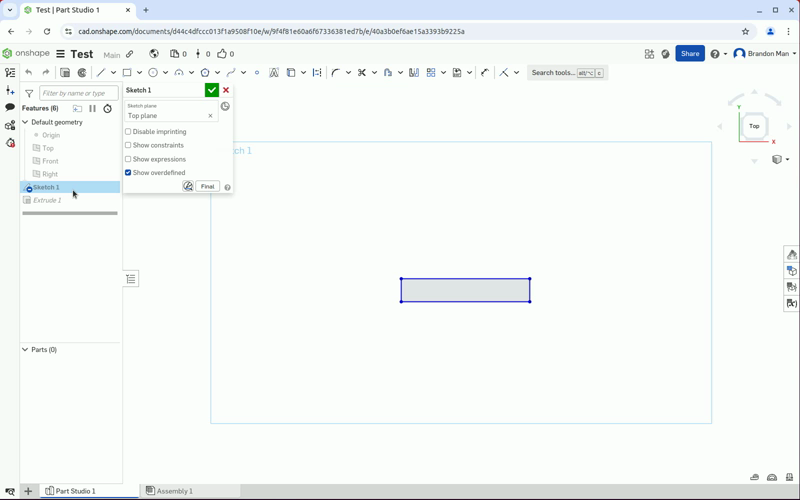
mouse_move(229, 92)
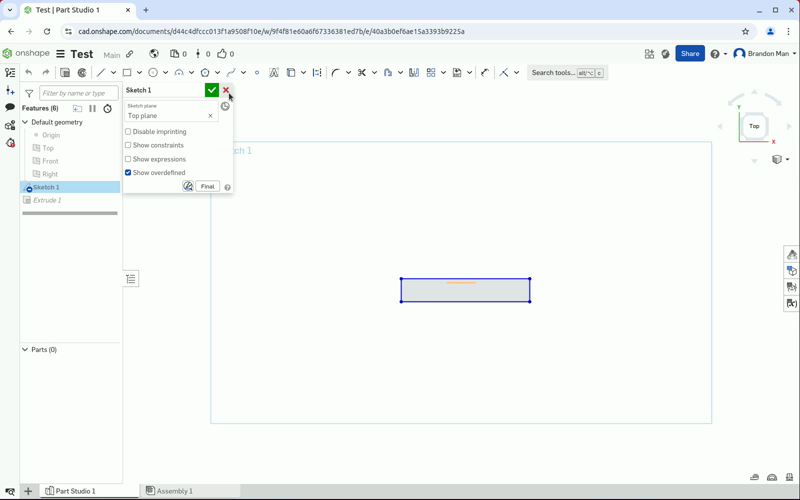
click(229, 92)
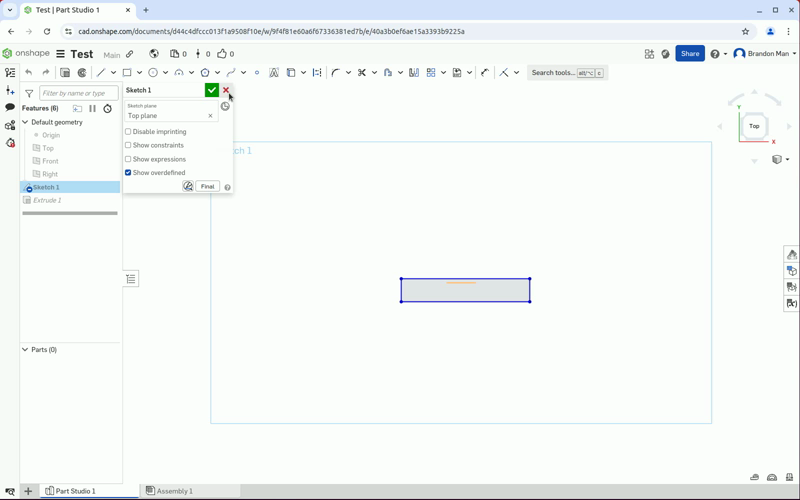
key(shift+s)
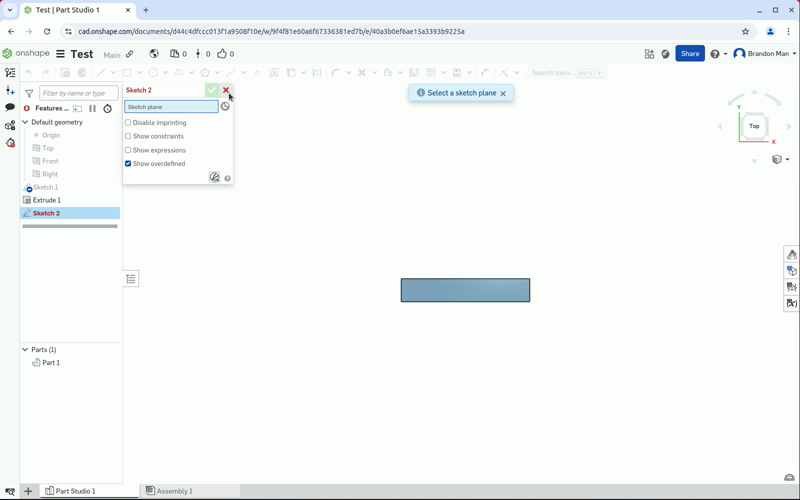
mouse_move(73, 150)
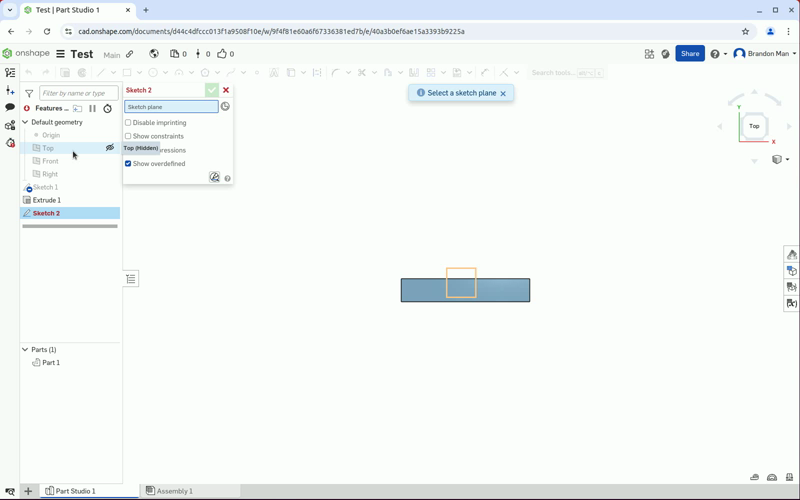
click(73, 150)
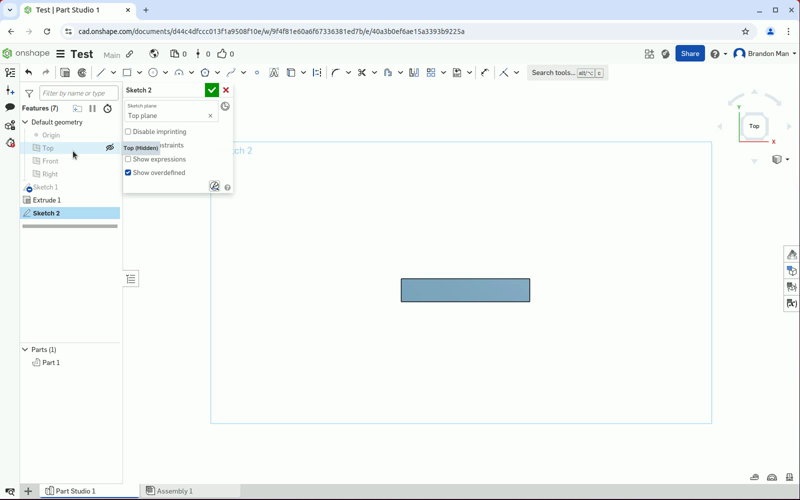
mouse_move(73, 352)
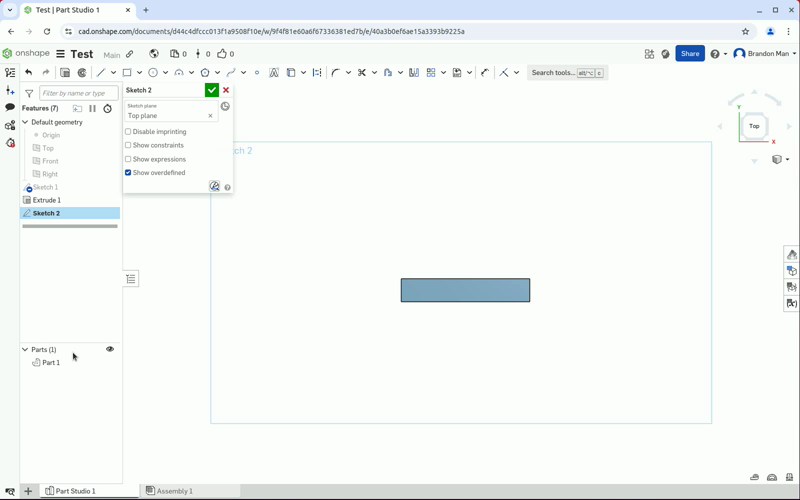
key(y)
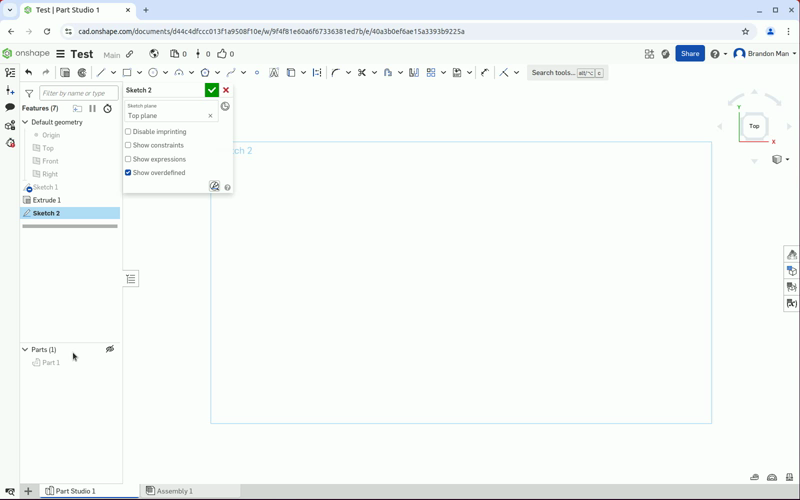
key(l)
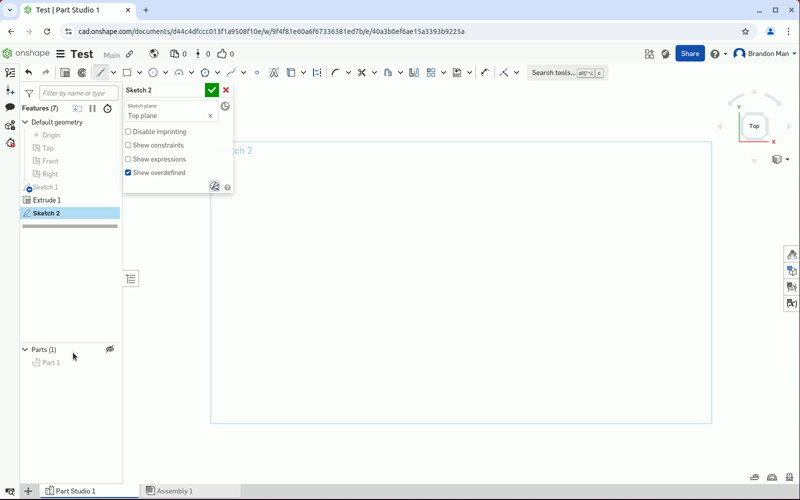
key_down(shift)
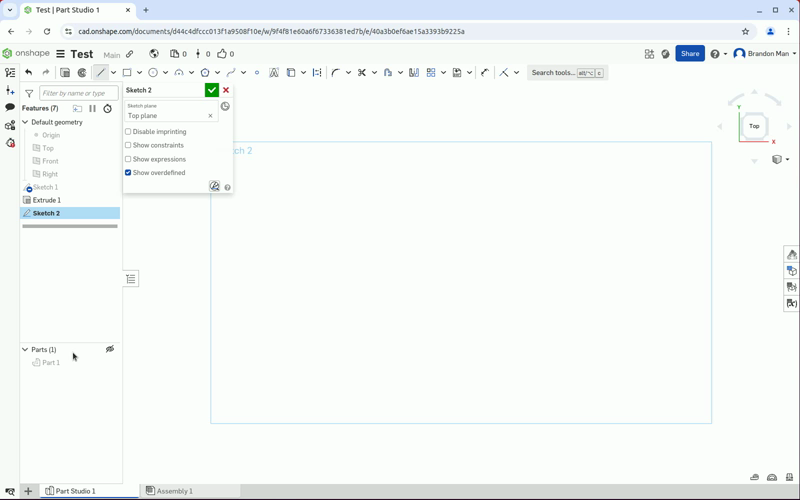
mouse_move(357, 301)
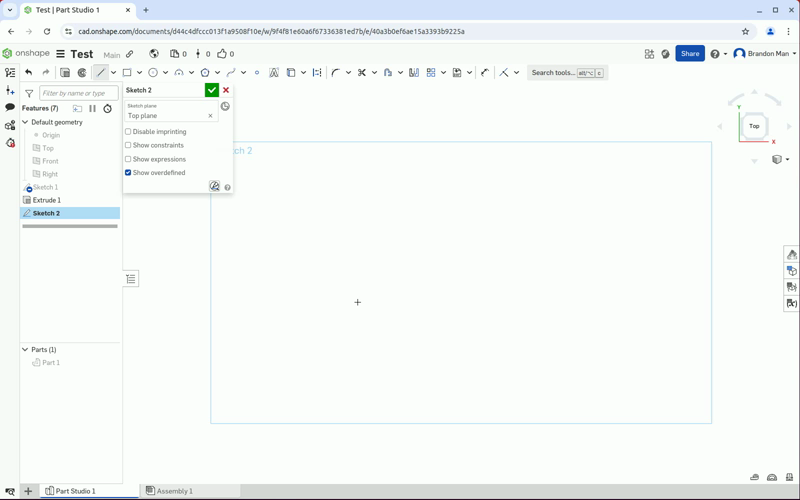
click(357, 301)
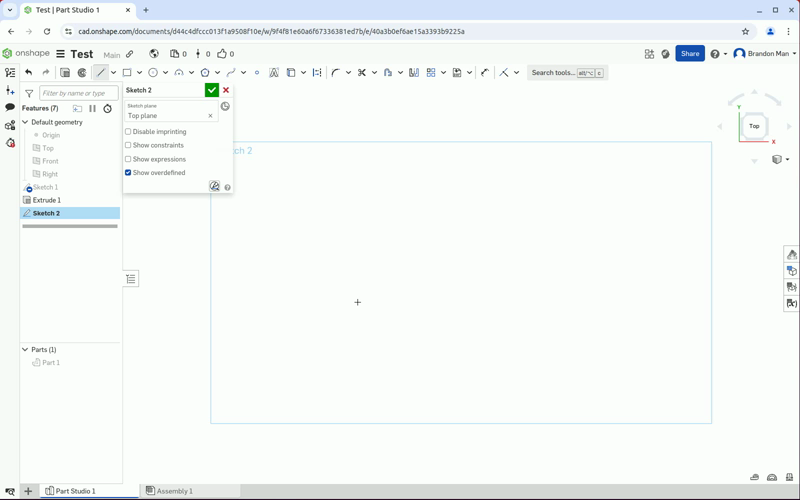
key_up(shift)
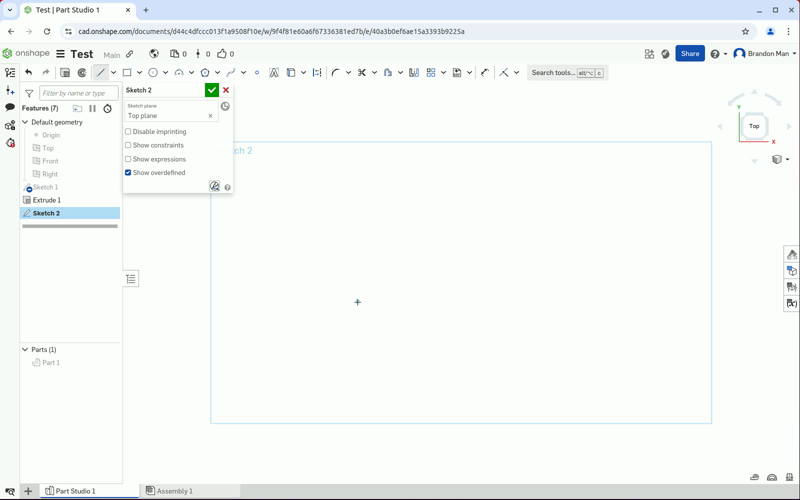
key_down(shift)
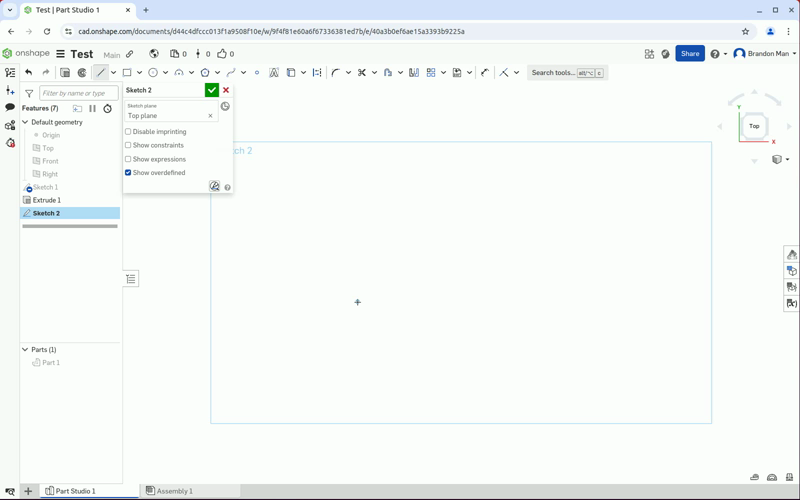
mouse_move(387, 301)
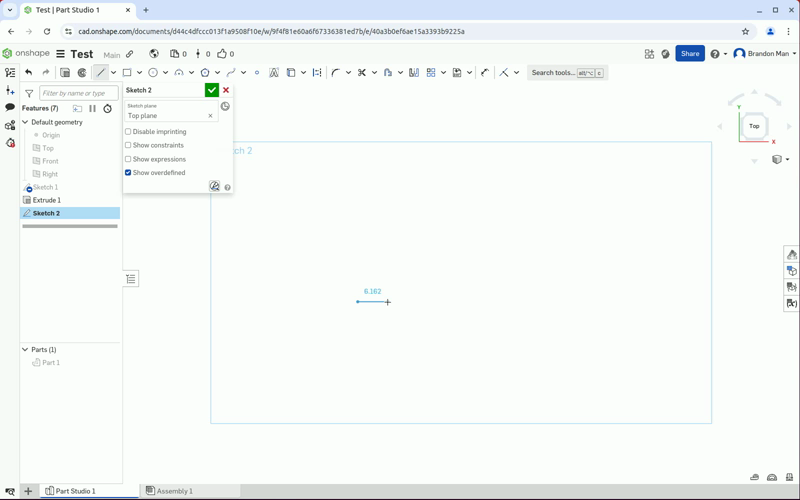
mouse_move(401, 301)
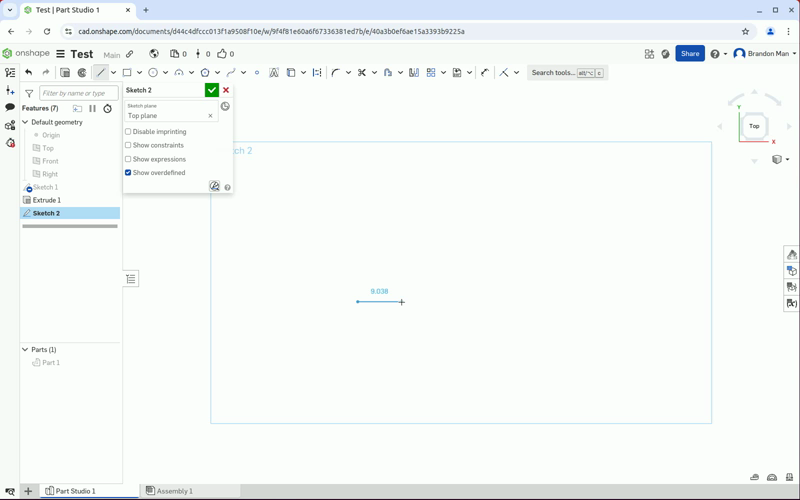
click(401, 301)
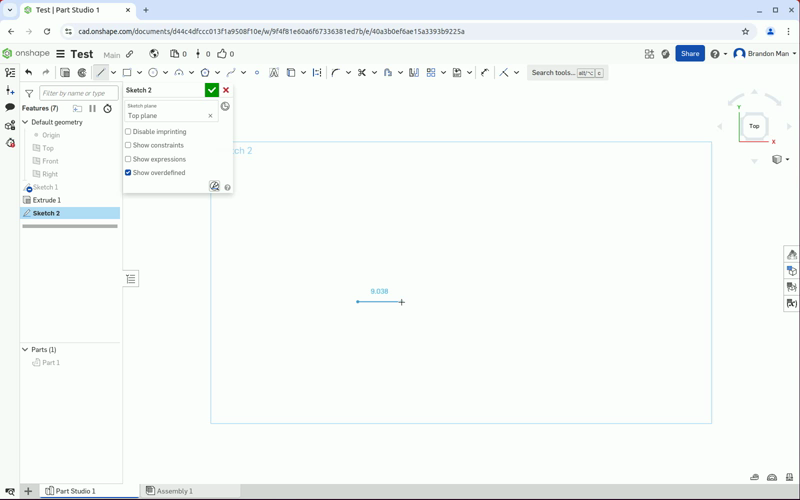
key_up(shift)
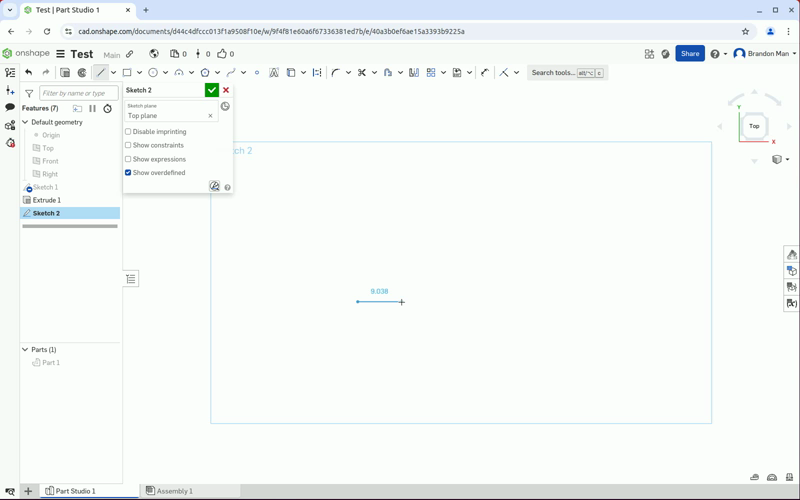
key_down(shift)
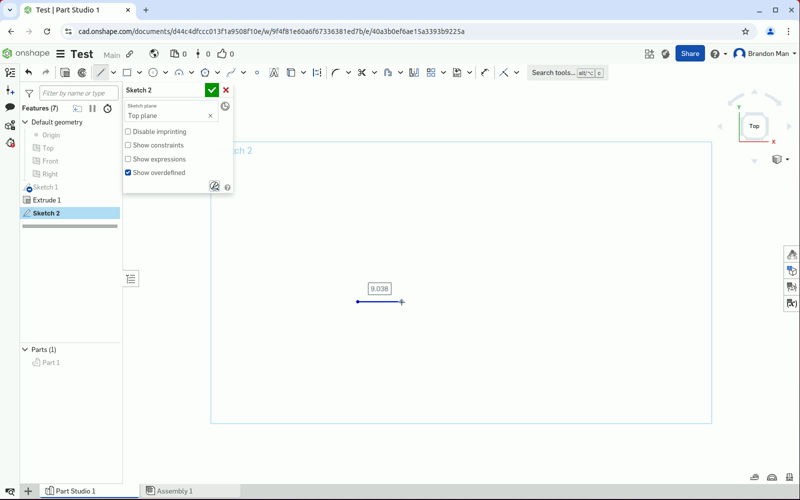
mouse_move(431, 301)
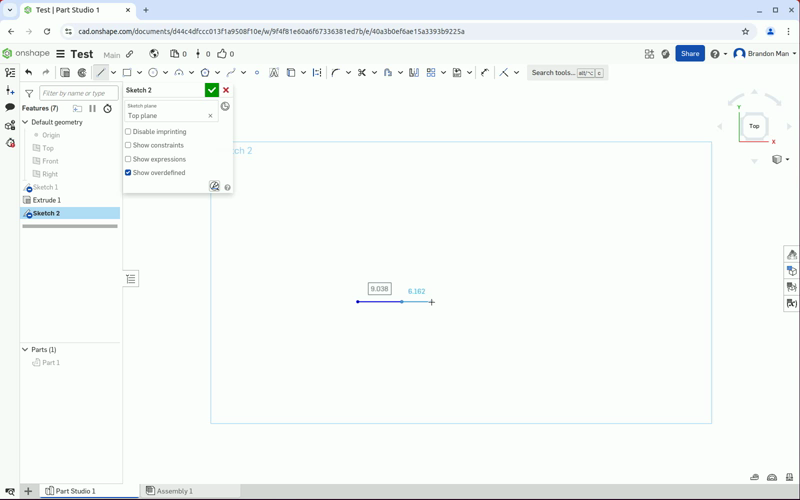
mouse_move(401, 278)
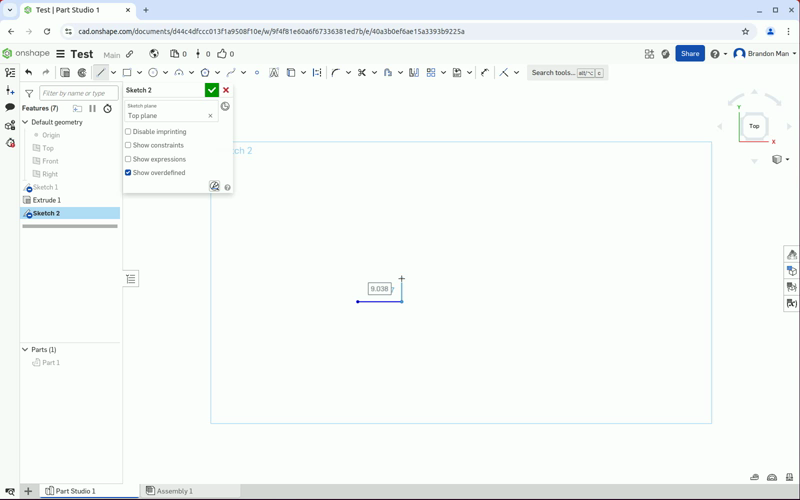
click(401, 278)
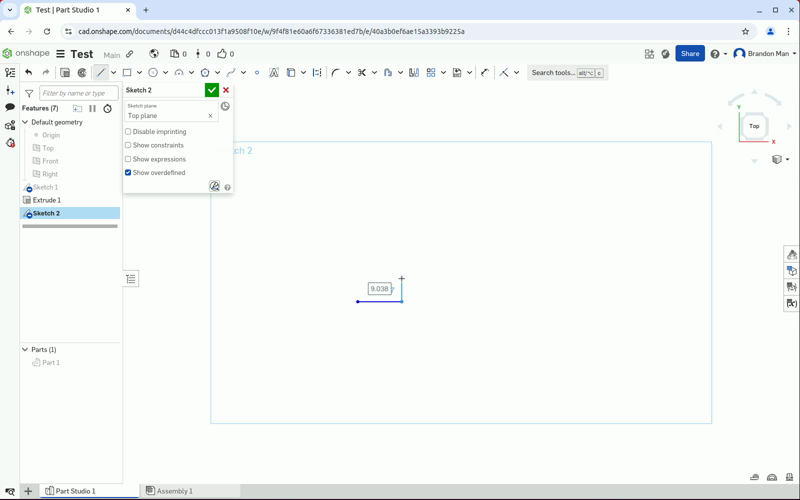
key_up(shift)
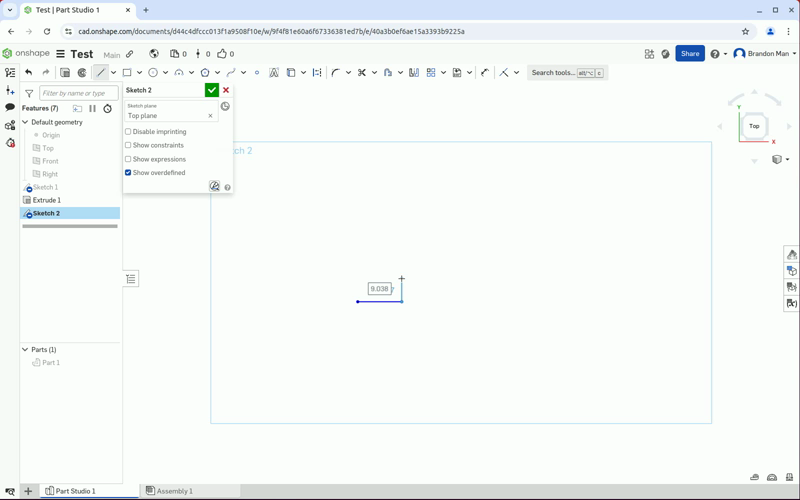
key_down(shift)
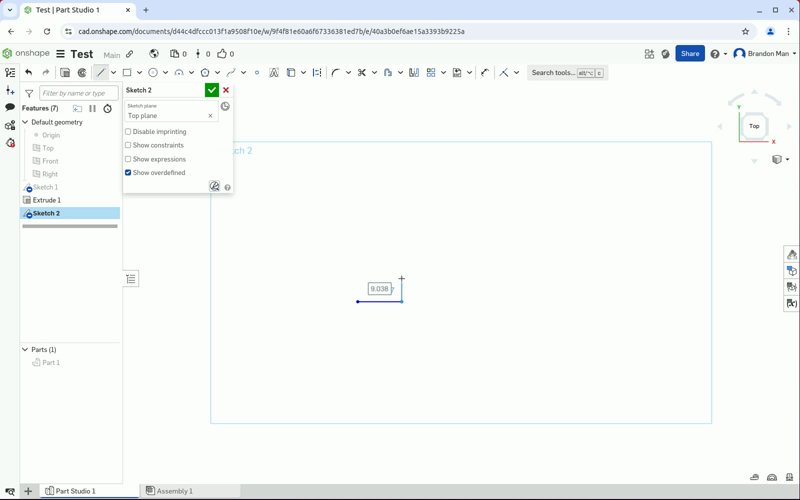
mouse_move(431, 278)
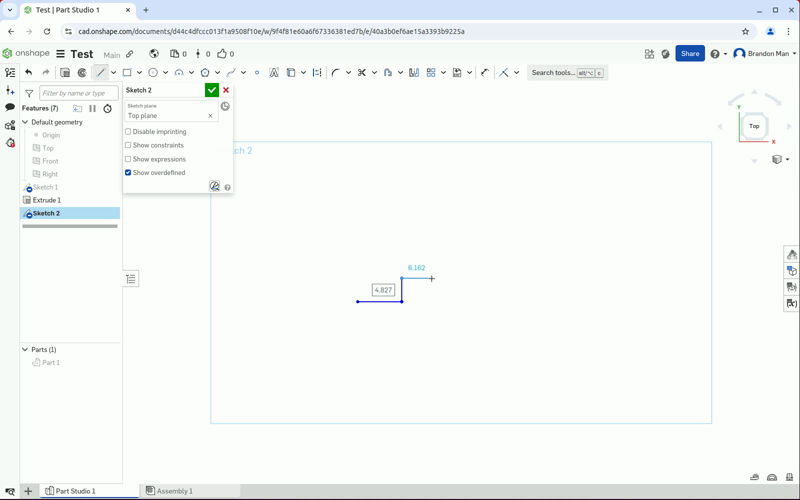
mouse_move(357, 278)
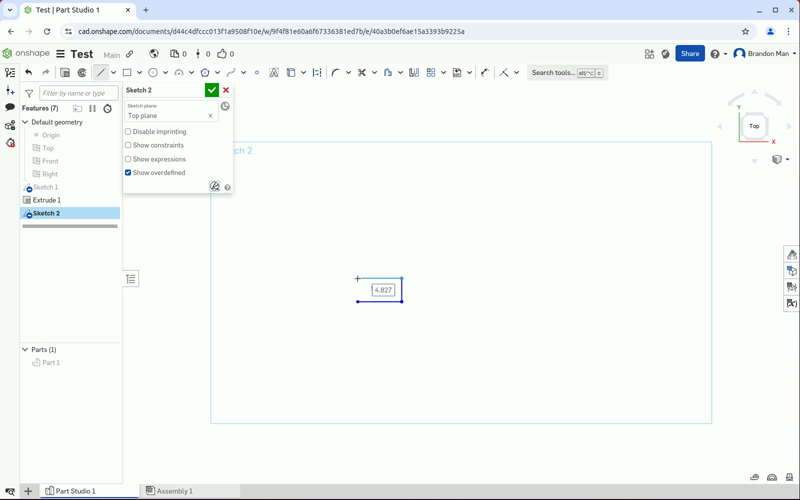
click(357, 278)
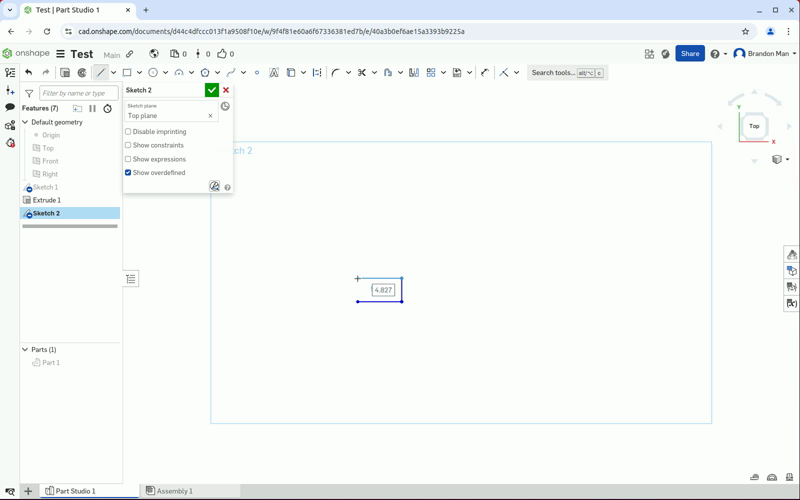
key_up(shift)
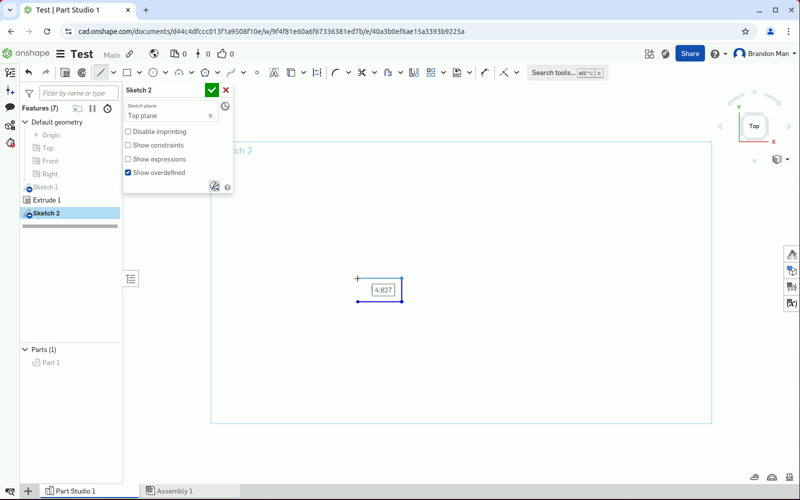
mouse_move(387, 278)
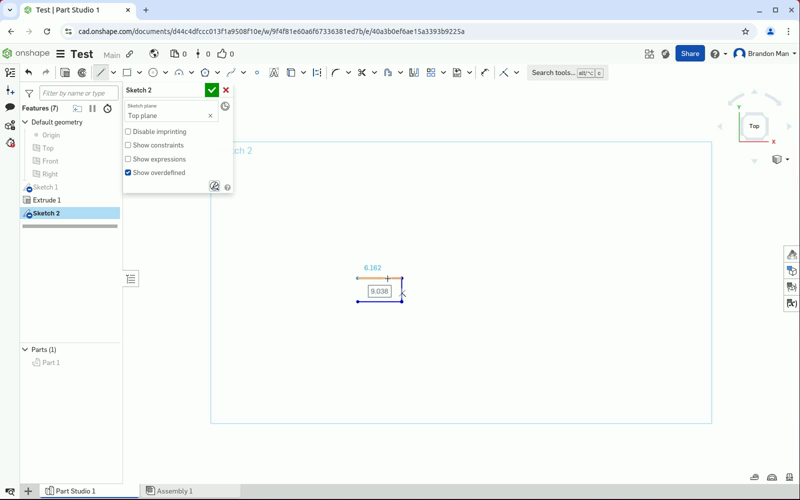
key_down(shift)
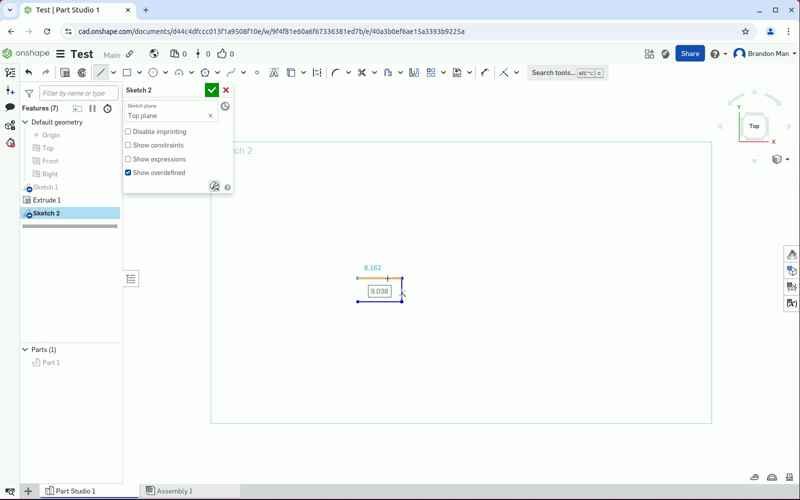
mouse_move(357, 301)
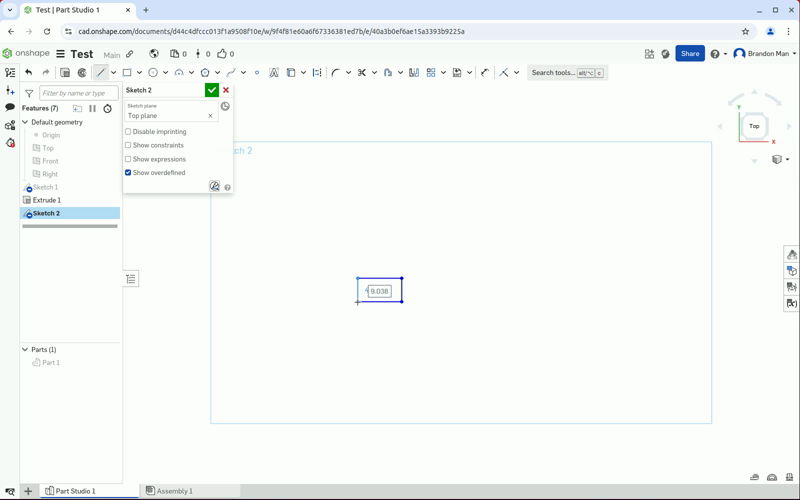
key_up(shift)
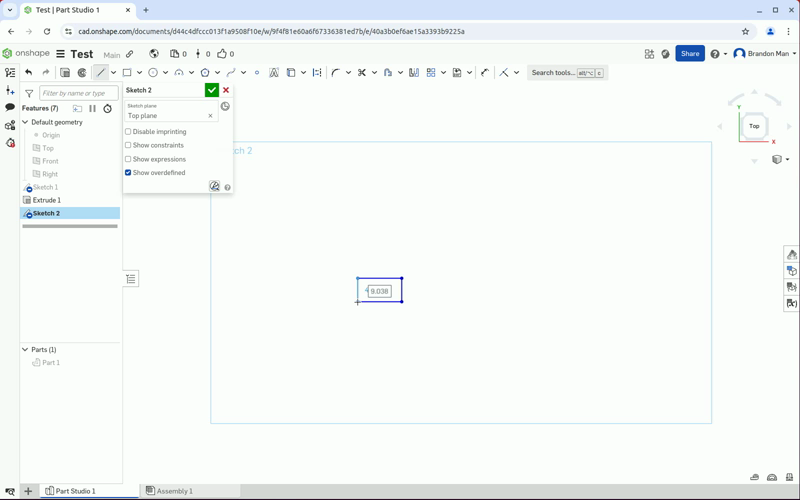
click(357, 301)
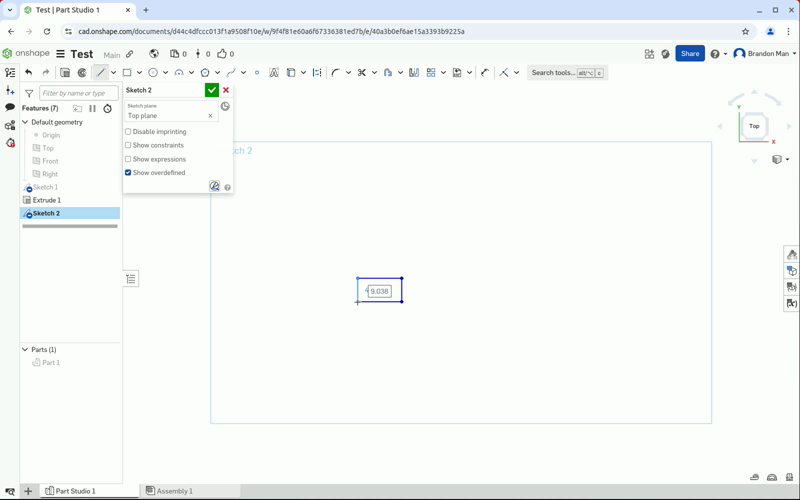
key(esc)
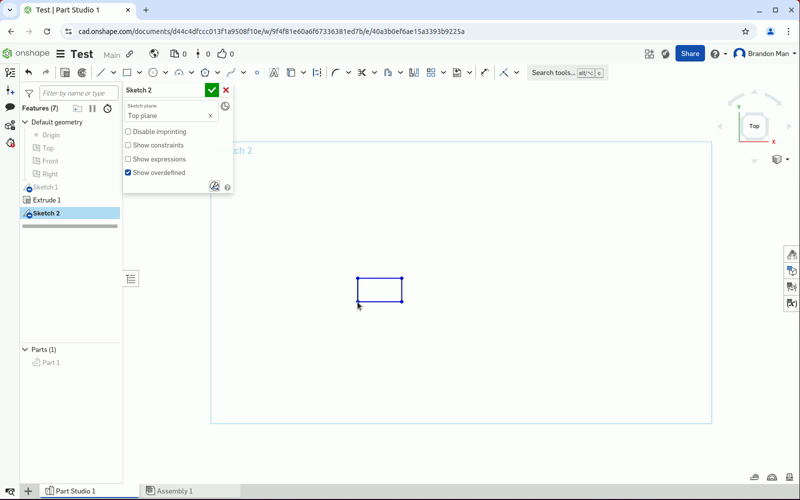
mouse_move(372, 297)
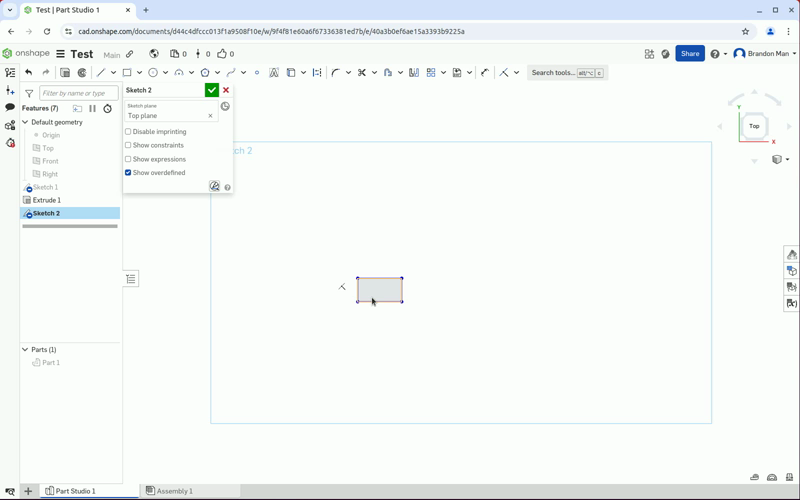
scroll(6)
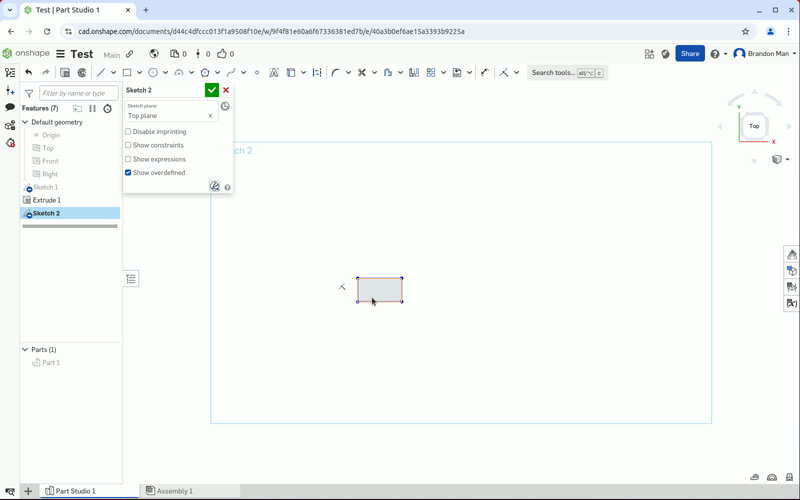
scroll(6)
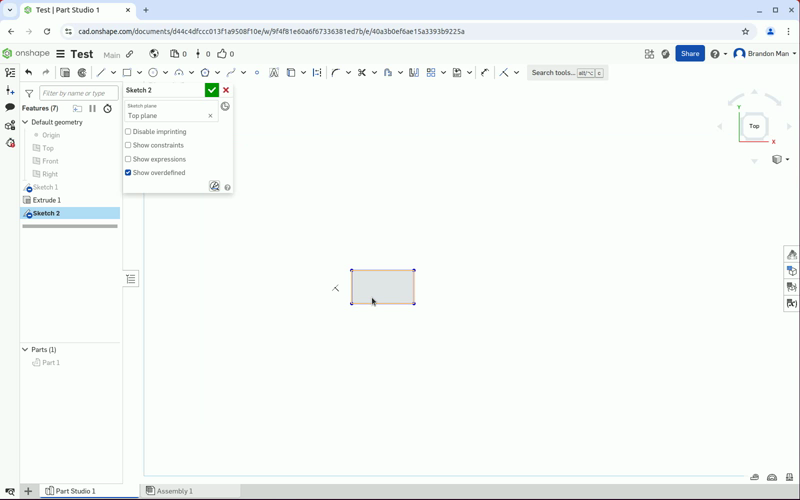
scroll(6)
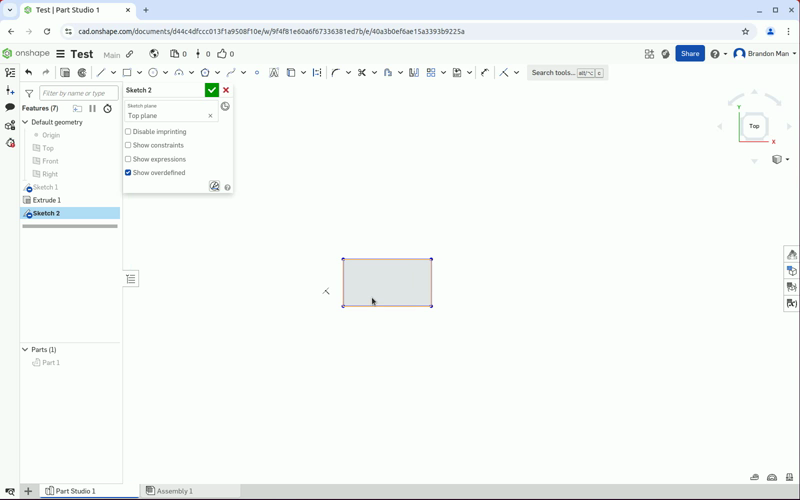
scroll(6)
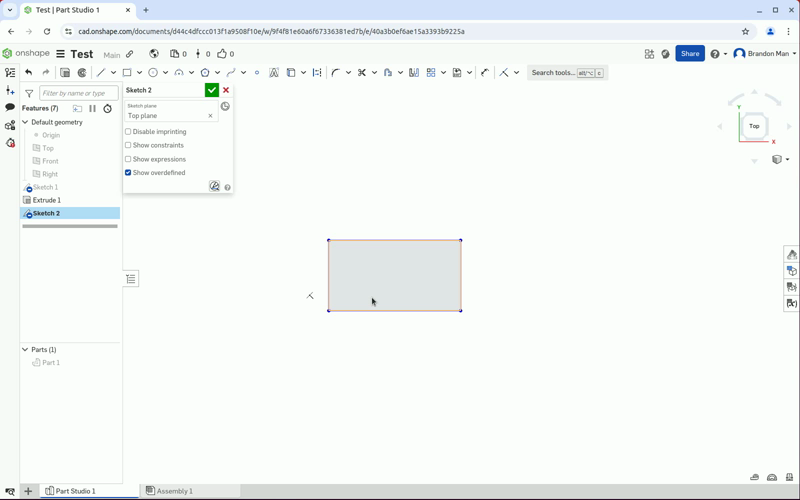
scroll(6)
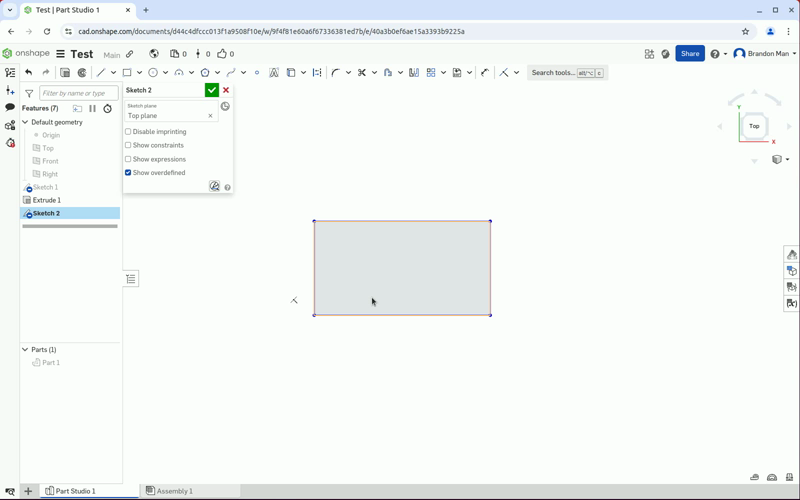
scroll(6)
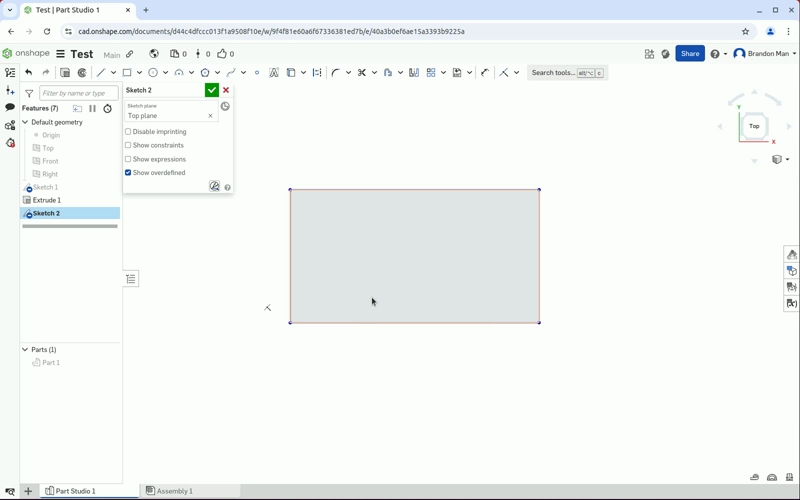
scroll(6)
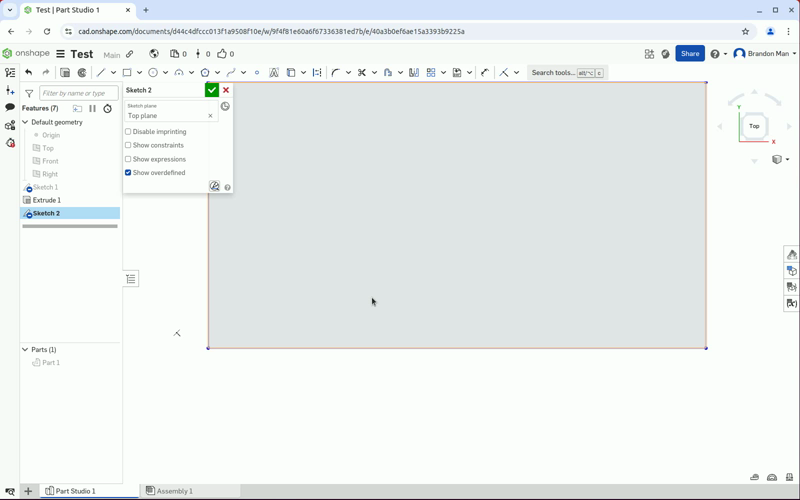
click(372, 297)
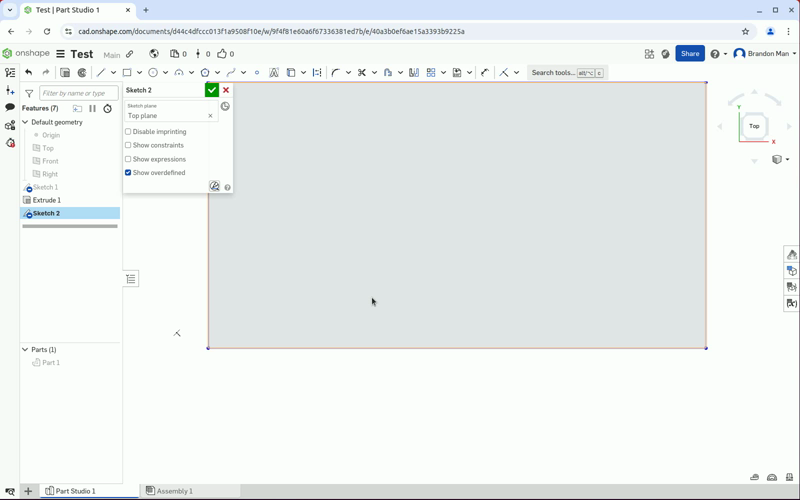
scroll(-6)
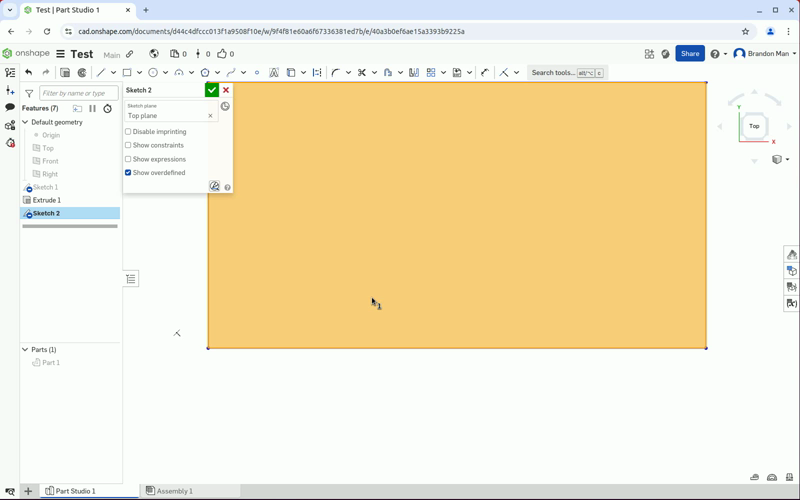
scroll(-6)
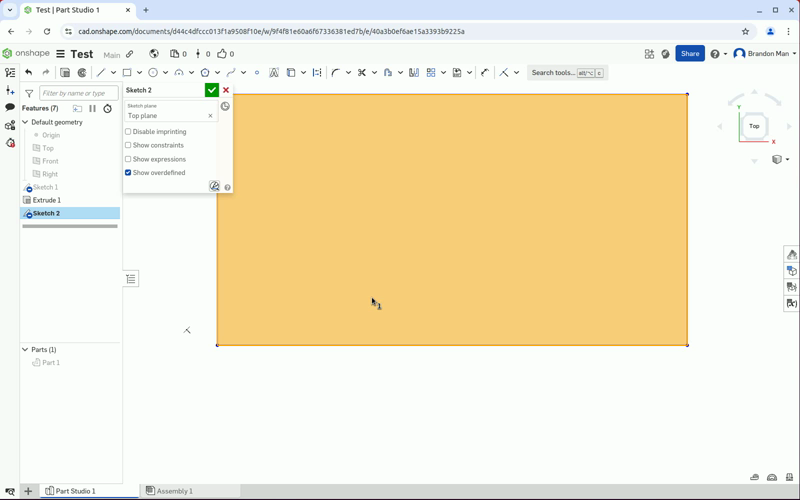
scroll(-6)
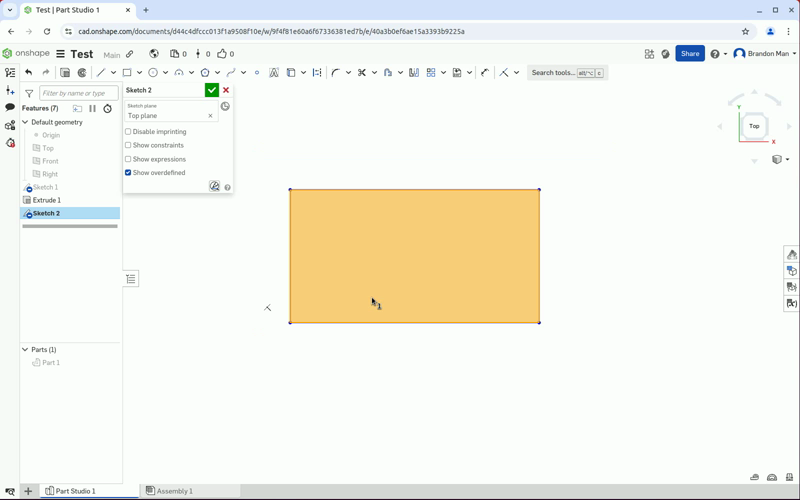
scroll(-6)
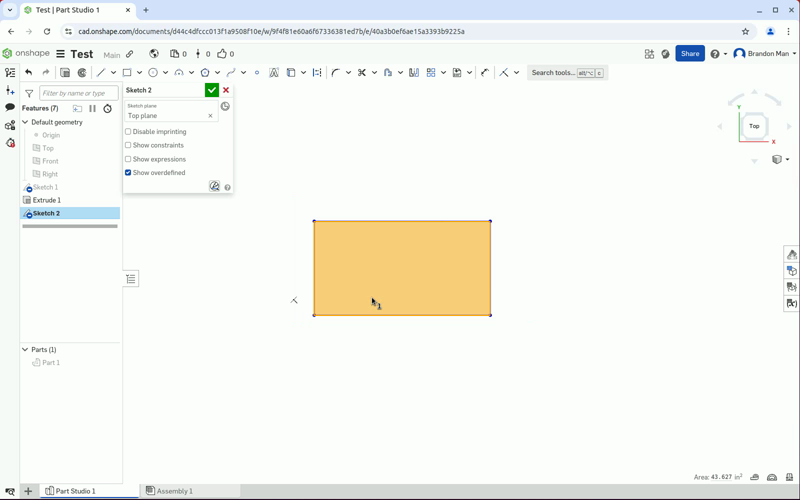
scroll(-6)
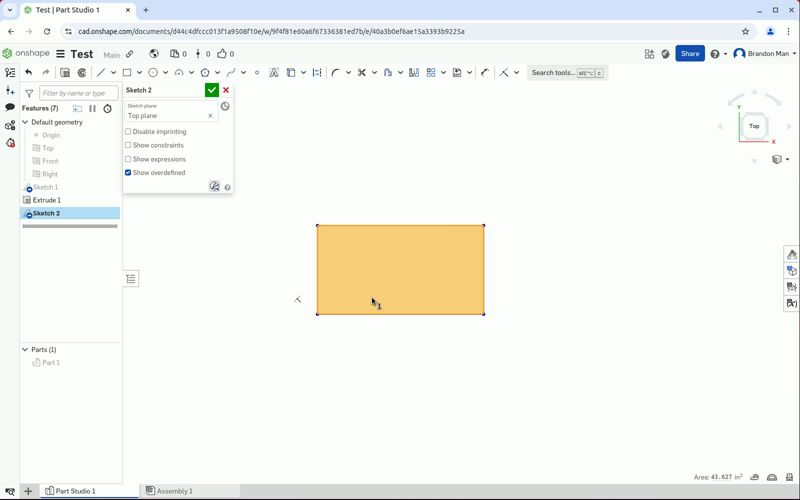
scroll(-6)
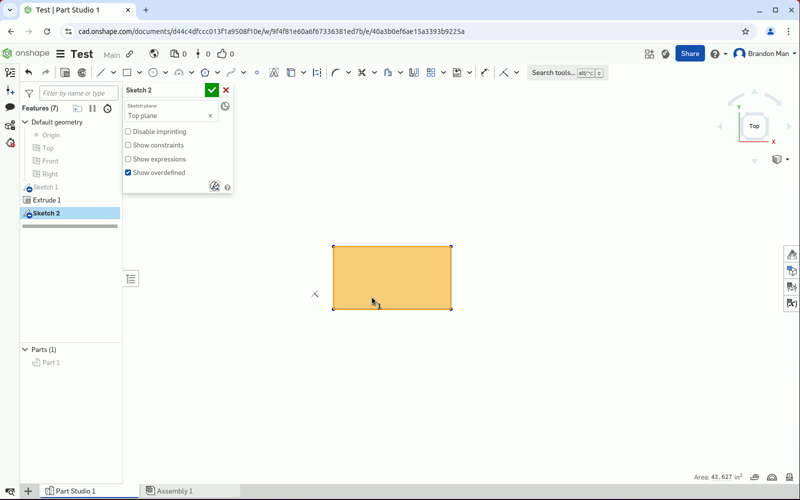
scroll(-6)
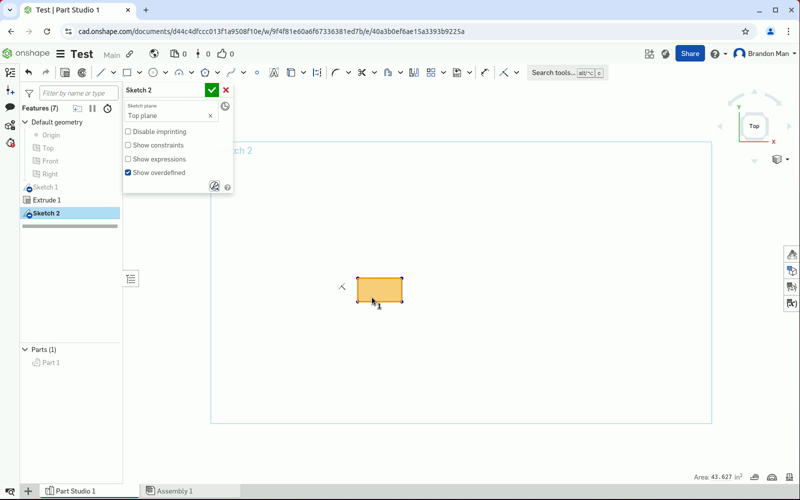
mouse_move(73, 352)
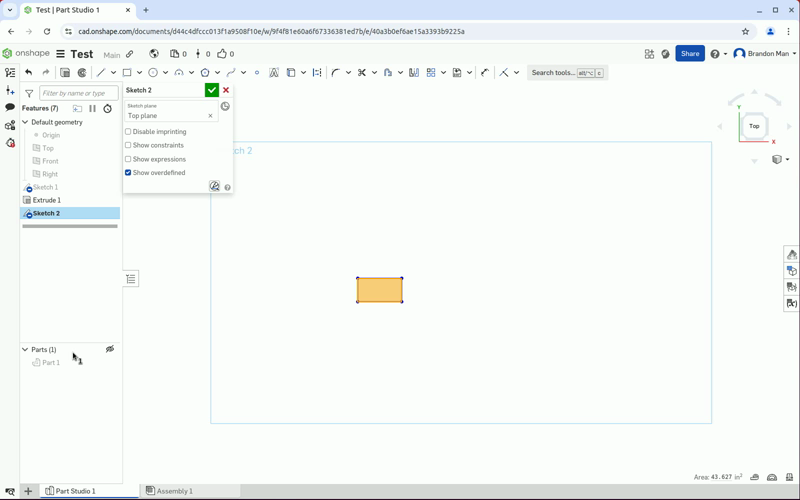
key(shift+y)
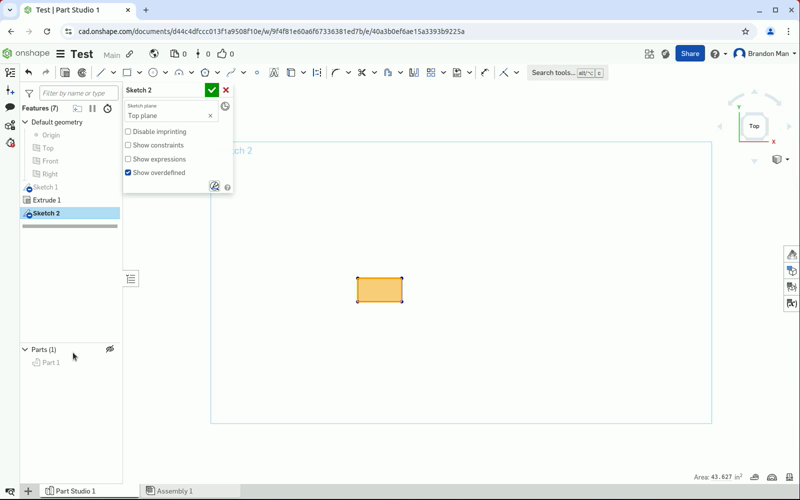
key(shift+e)
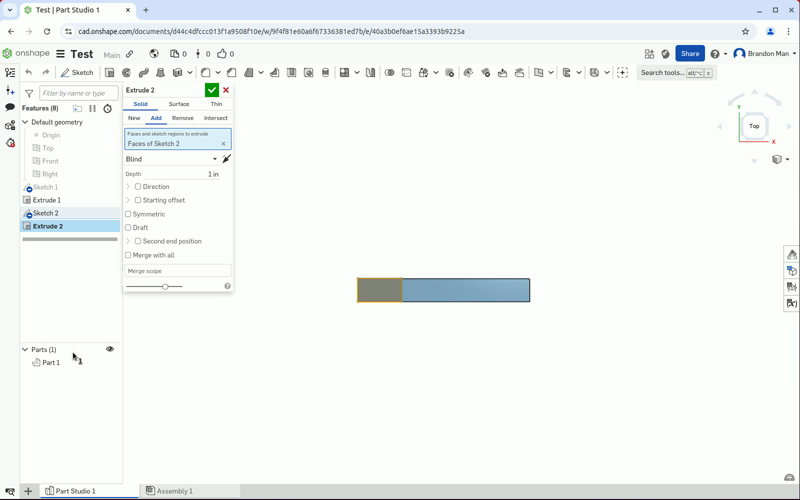
mouse_move(143, 106)
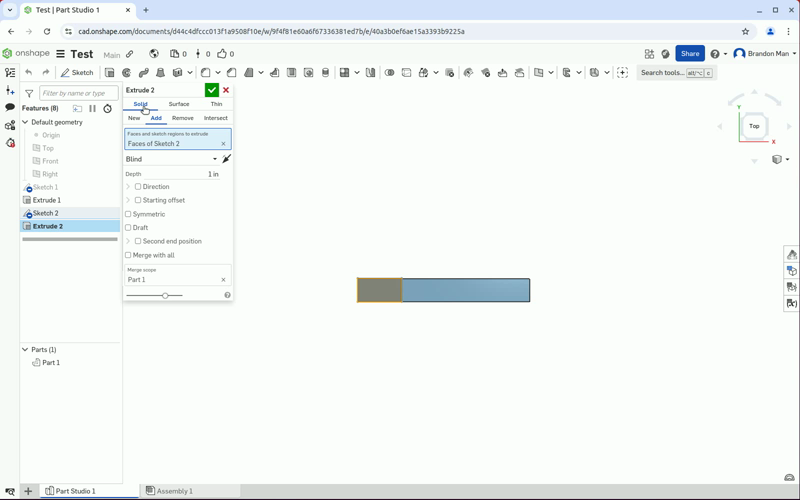
click(143, 106)
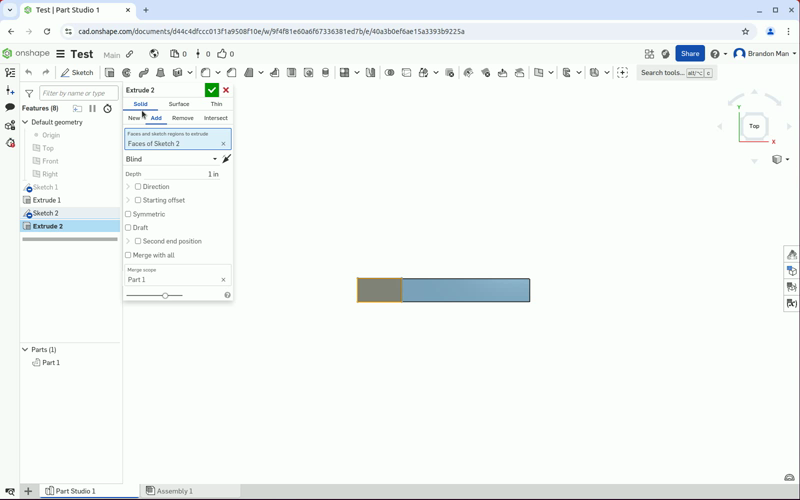
mouse_move(137, 120)
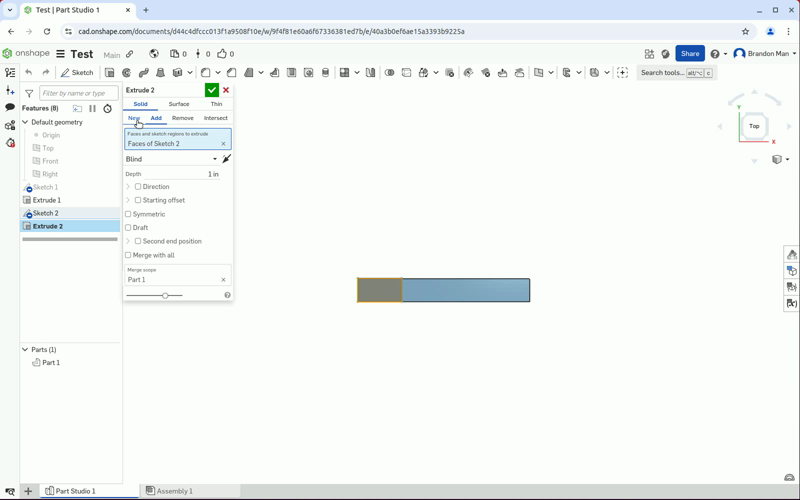
click(137, 120)
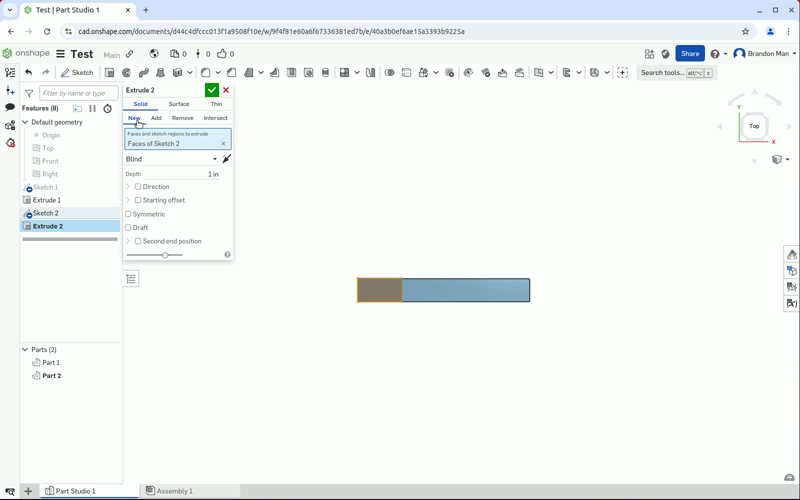
key(tab, 4)
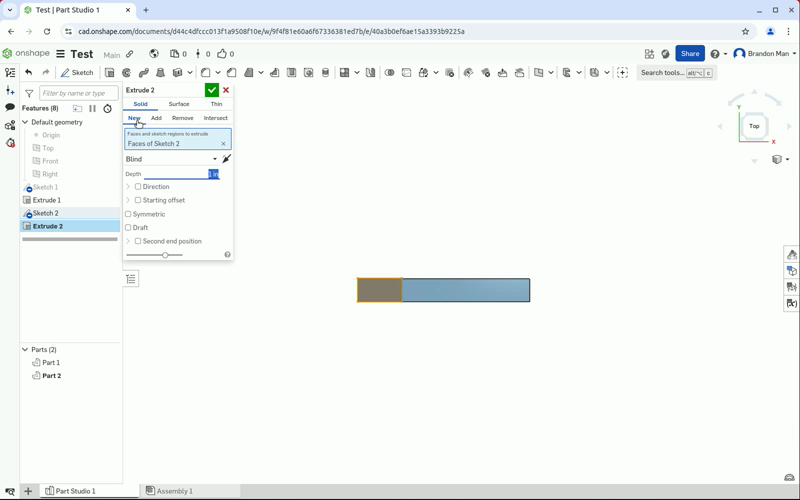
text(-0.241)
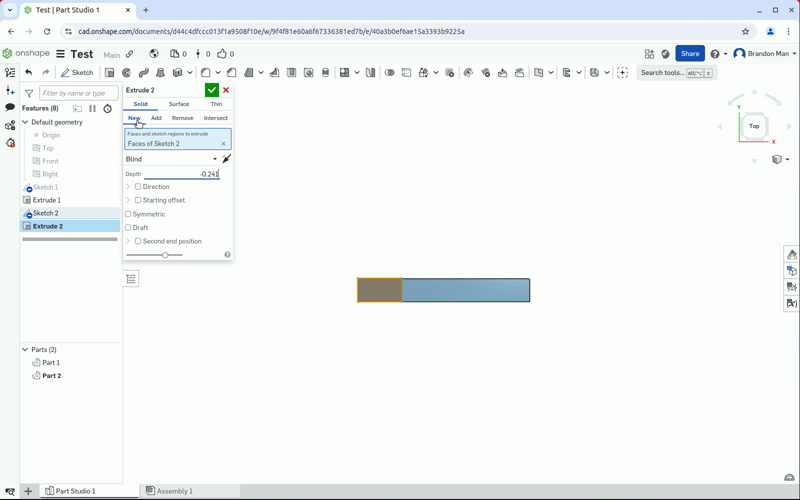
key(enter)
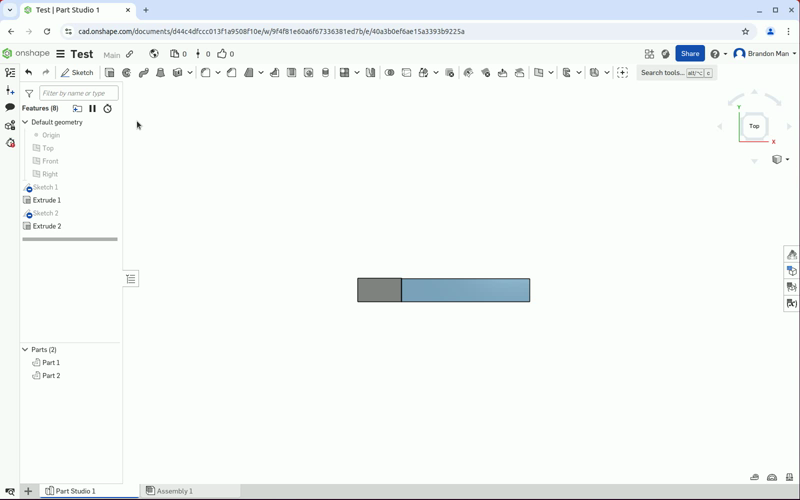
key(shift+h)
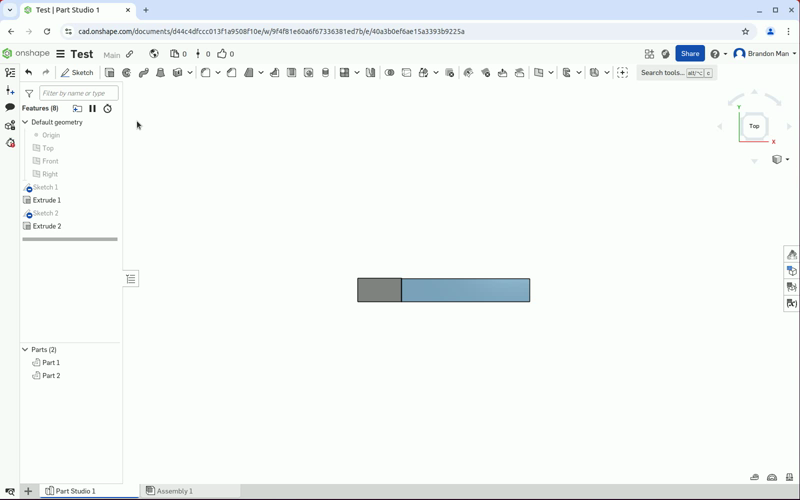
key(shift+h)
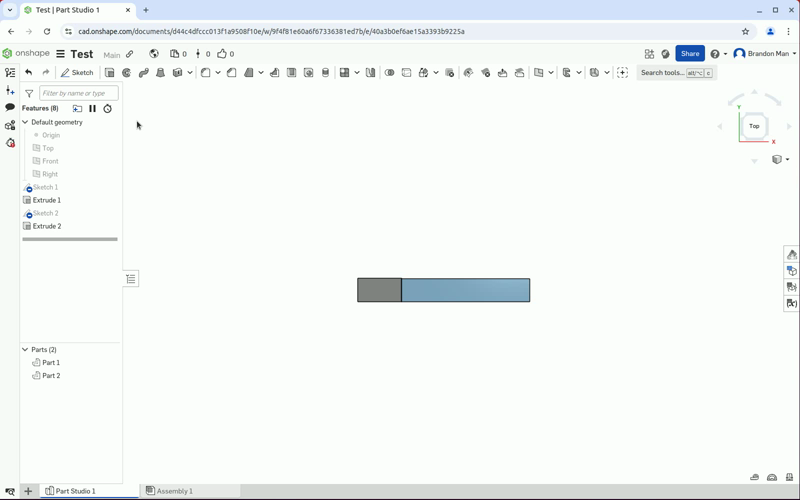
mouse_move(73, 189)
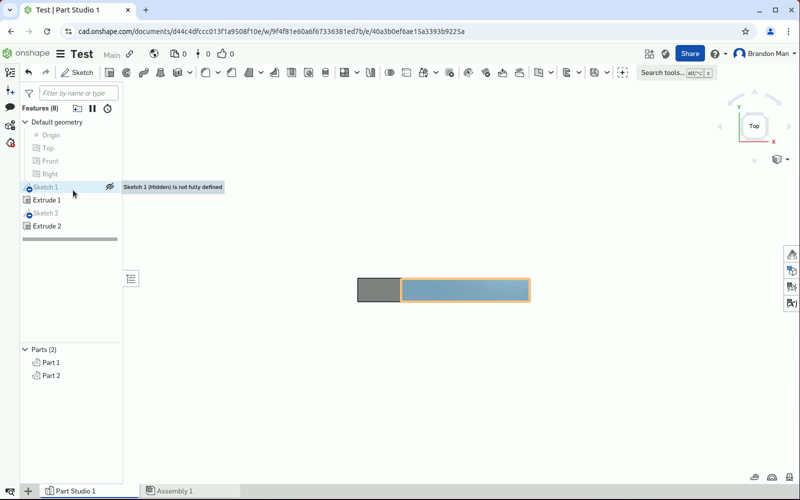
click(73, 189)
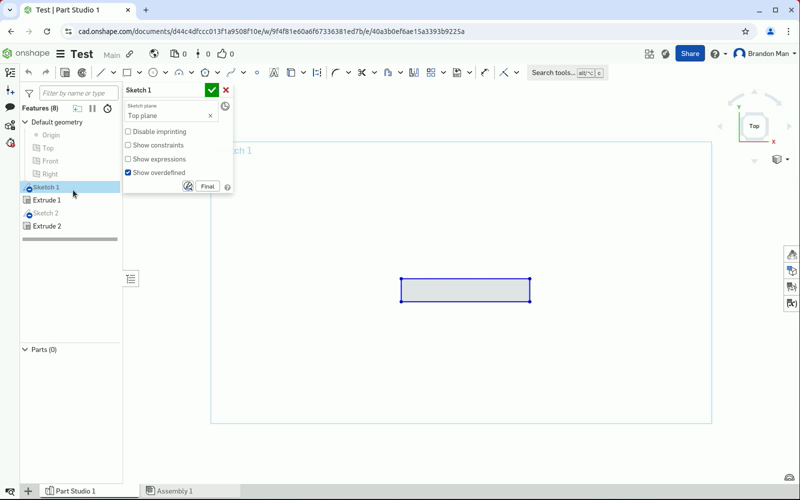
mouse_move(229, 92)
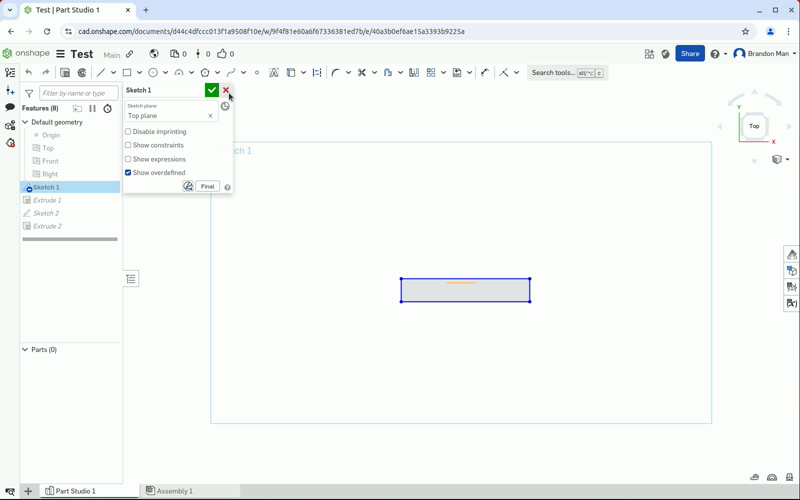
click(229, 92)
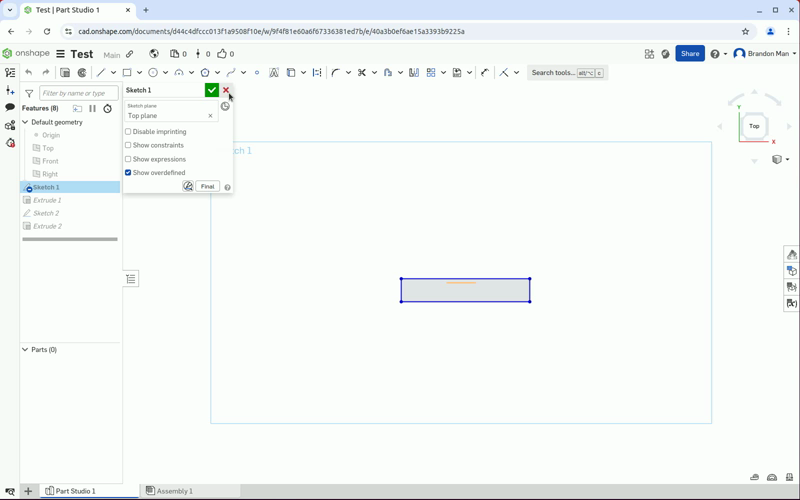
key(shift+s)
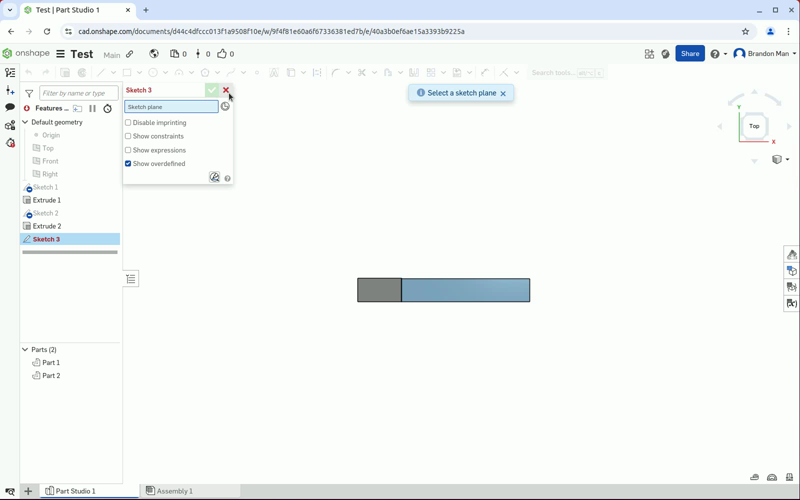
mouse_move(73, 150)
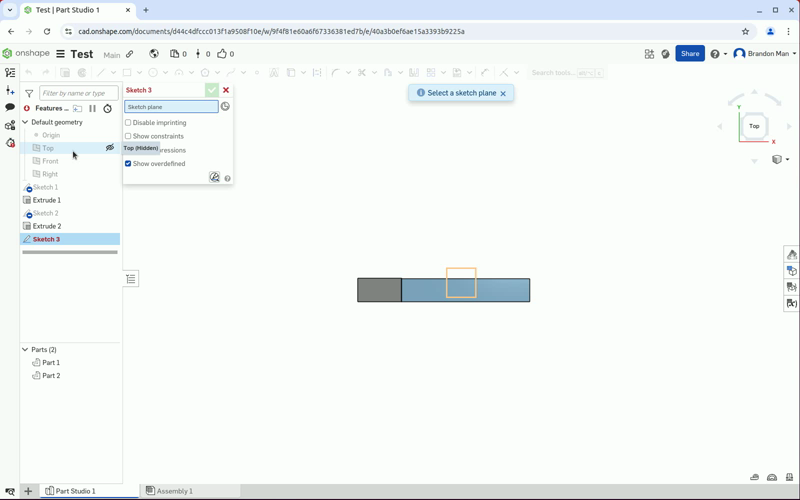
click(73, 150)
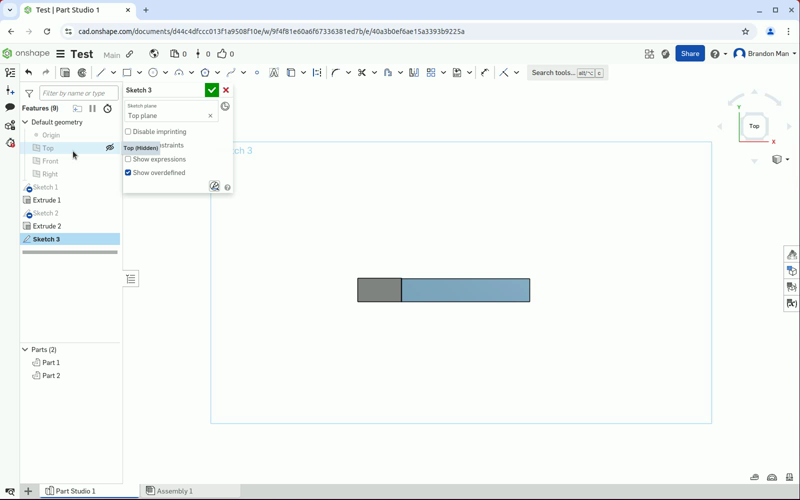
mouse_move(73, 352)
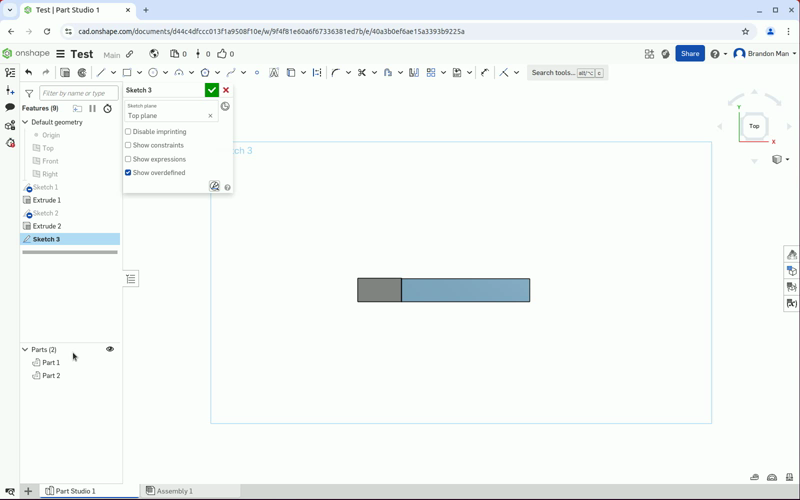
key(y)
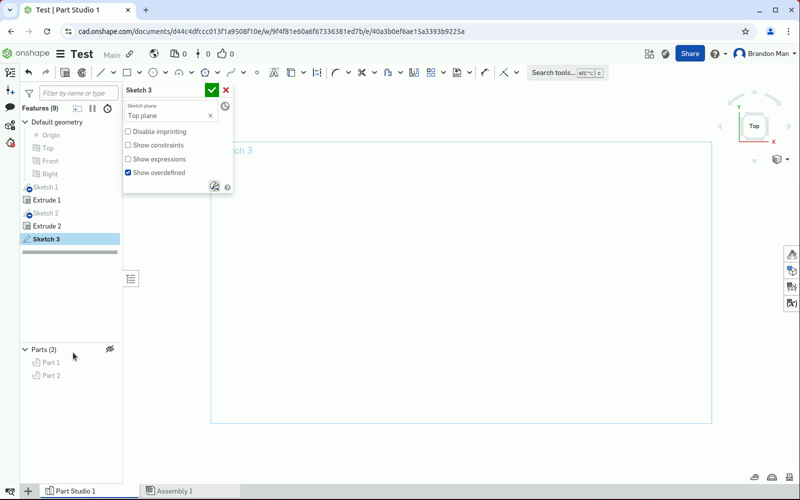
key(l)
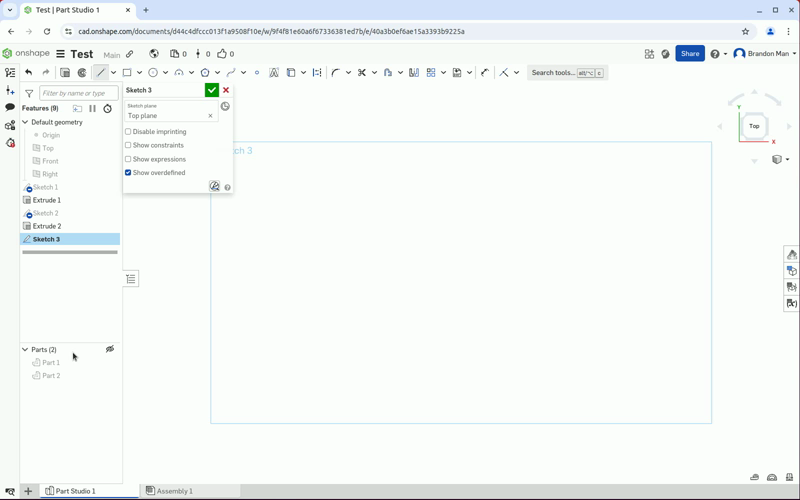
key_down(shift)
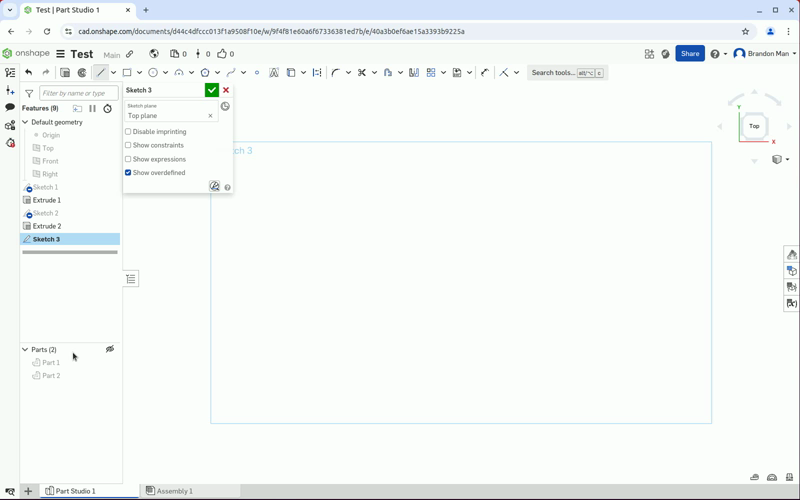
mouse_move(529, 301)
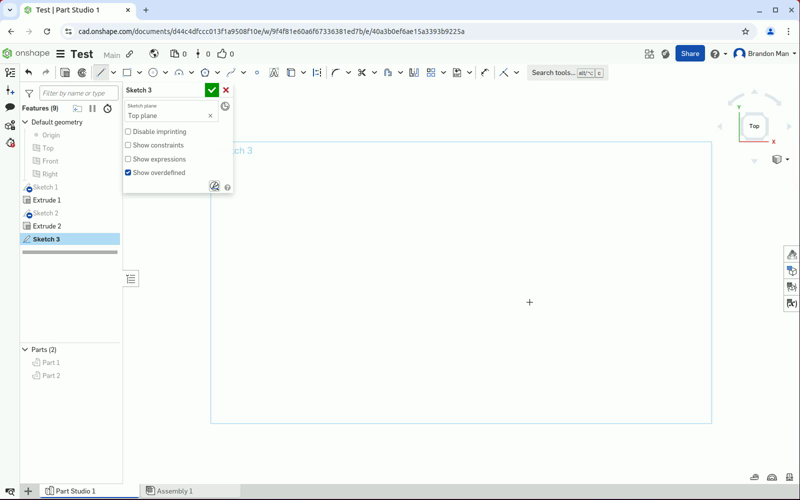
click(529, 301)
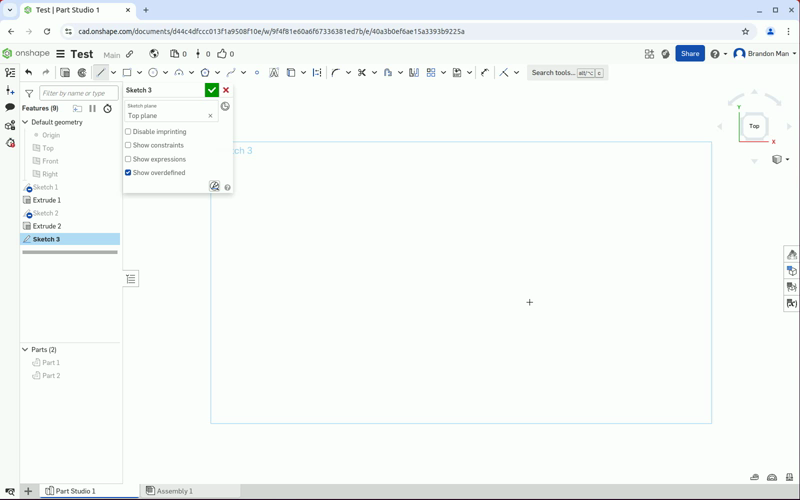
key_up(shift)
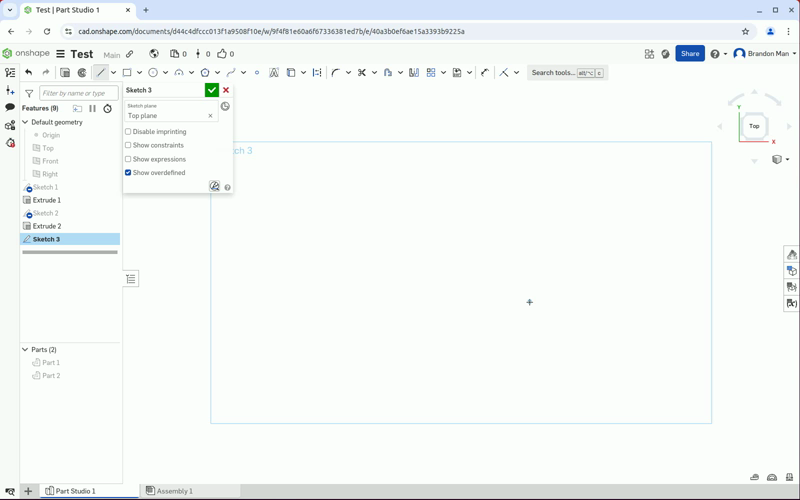
key_down(shift)
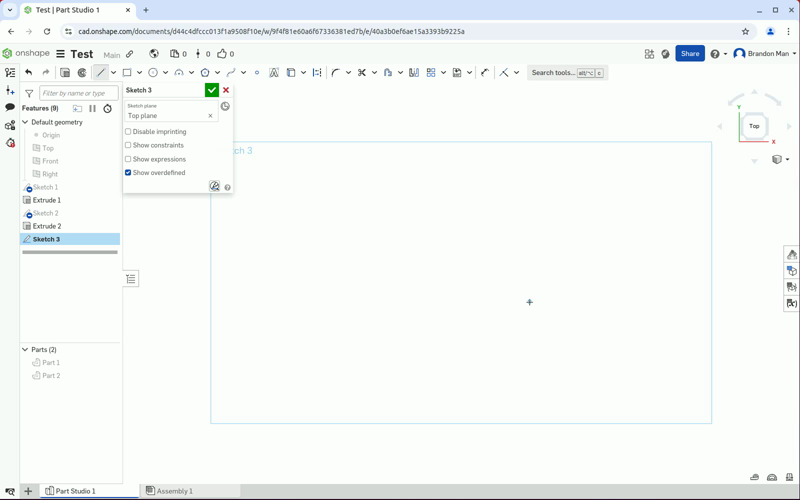
mouse_move(559, 301)
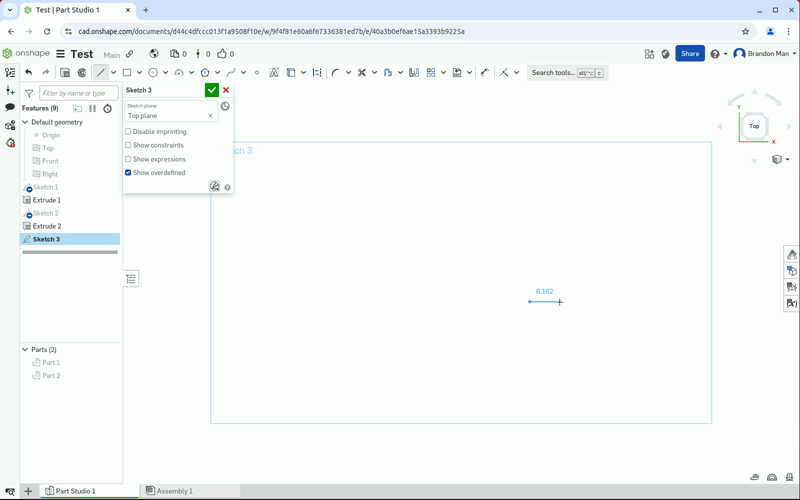
mouse_move(573, 301)
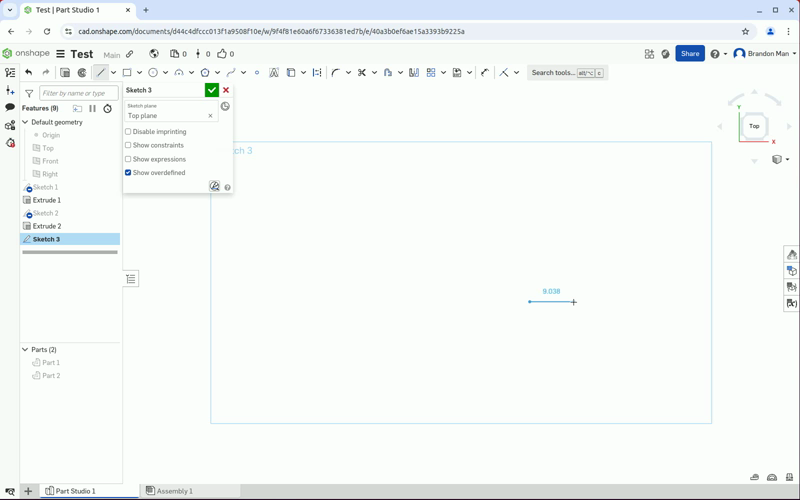
click(573, 301)
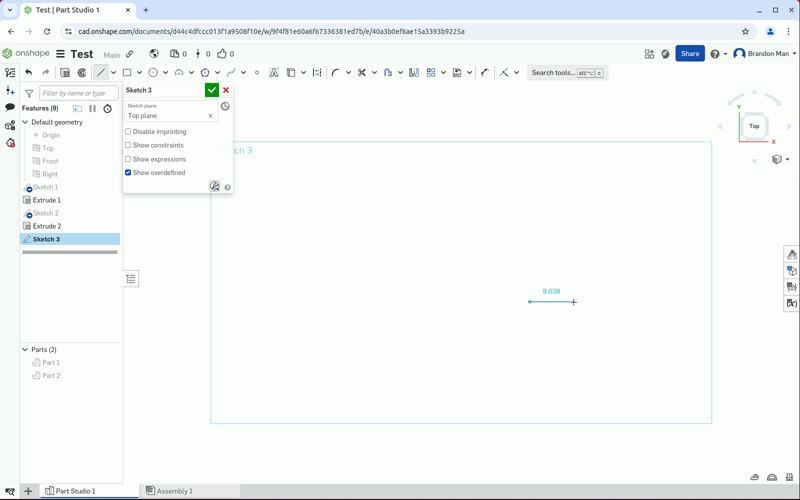
key_up(shift)
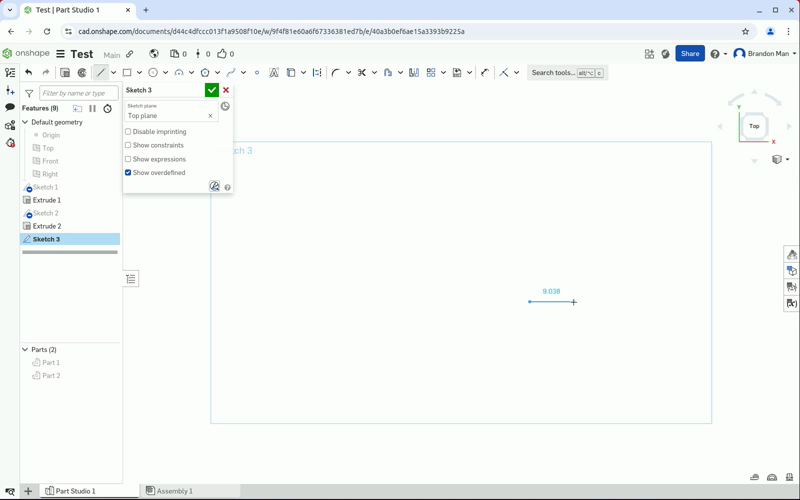
key_down(shift)
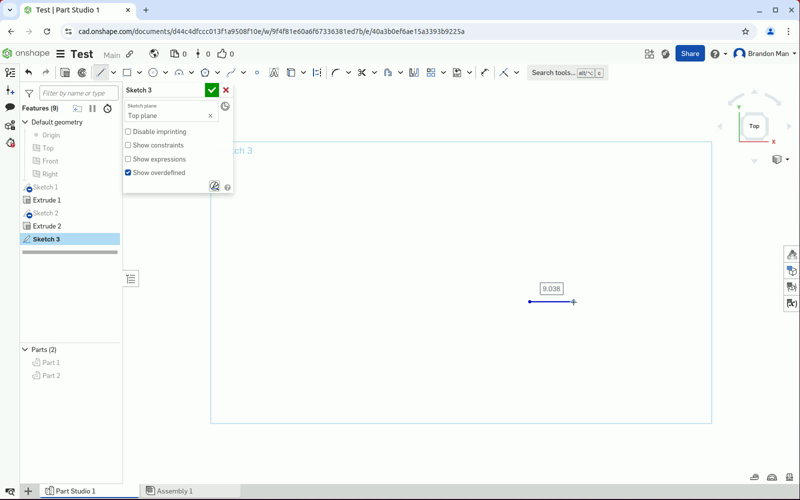
mouse_move(589, 301)
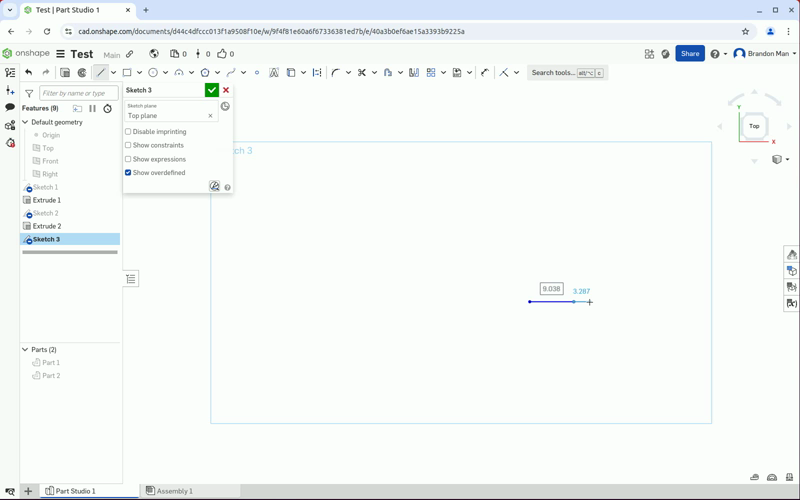
mouse_move(573, 278)
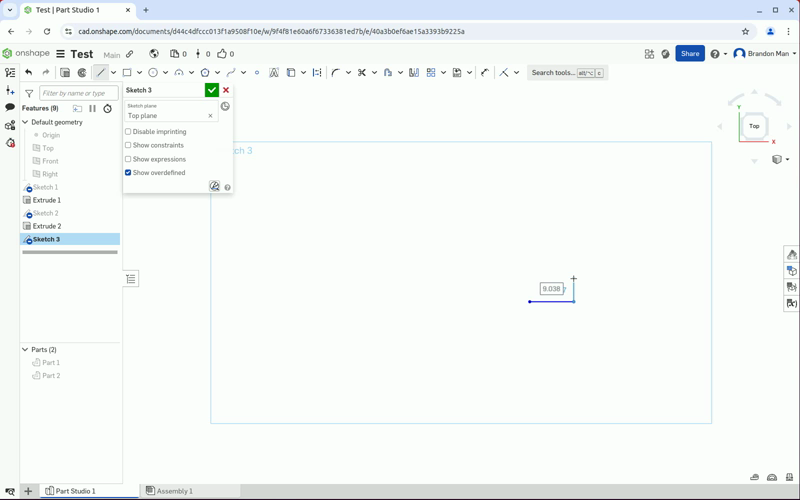
click(573, 278)
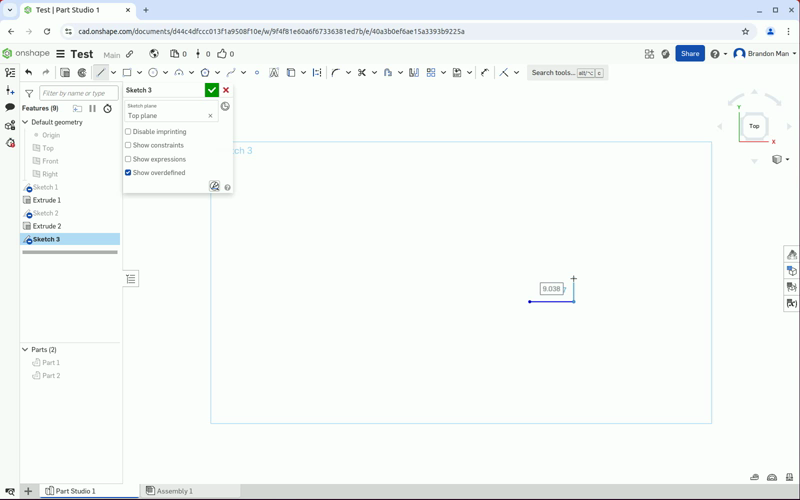
key_up(shift)
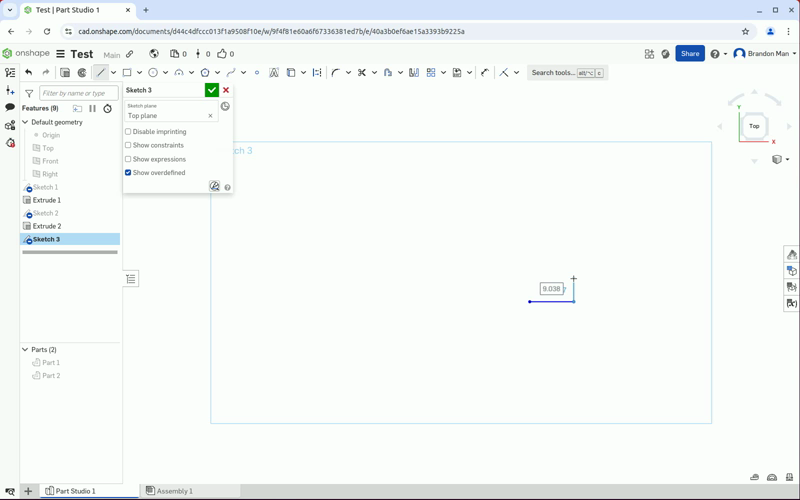
key_down(shift)
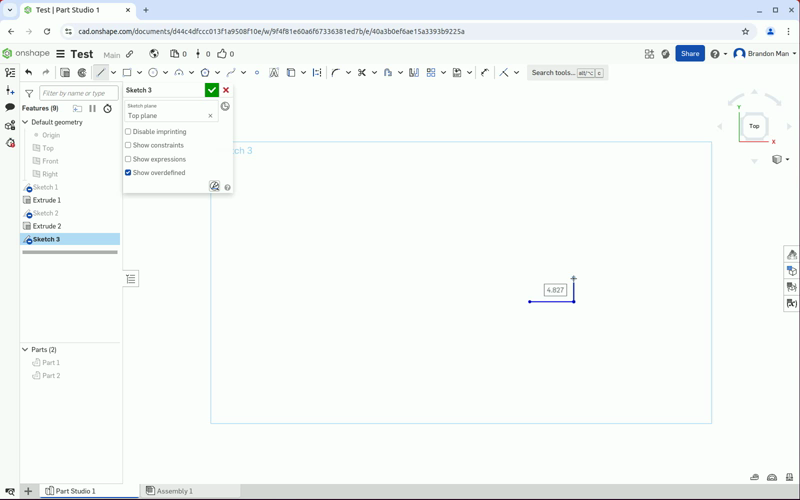
mouse_move(589, 278)
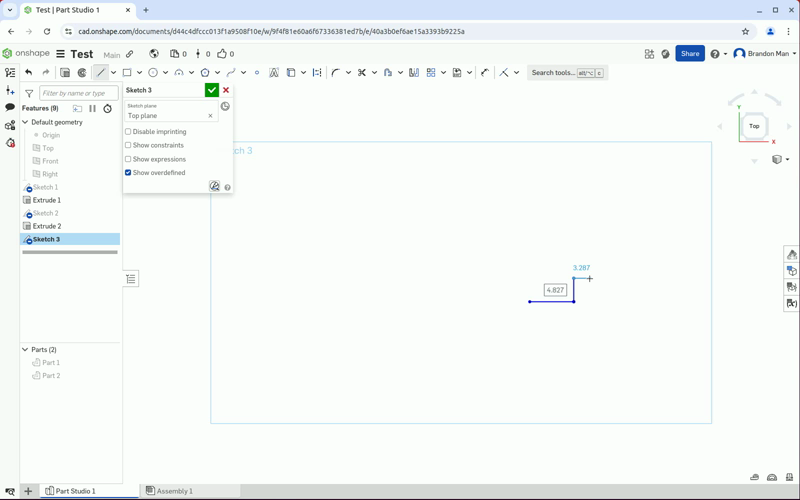
mouse_move(529, 278)
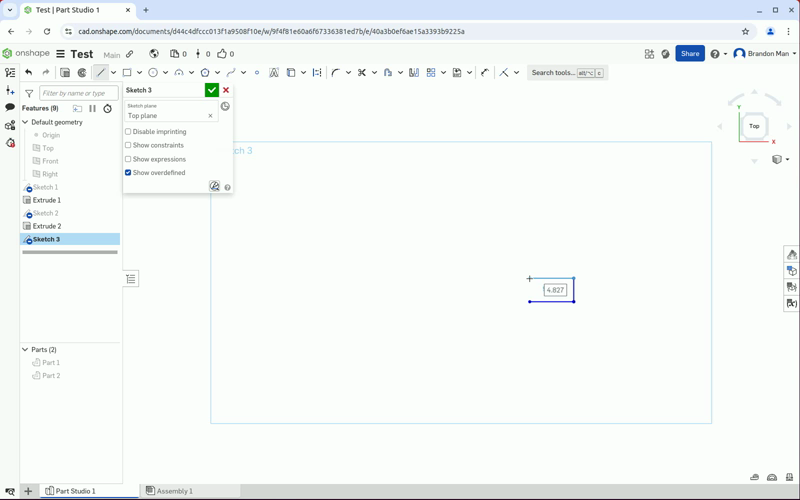
click(529, 278)
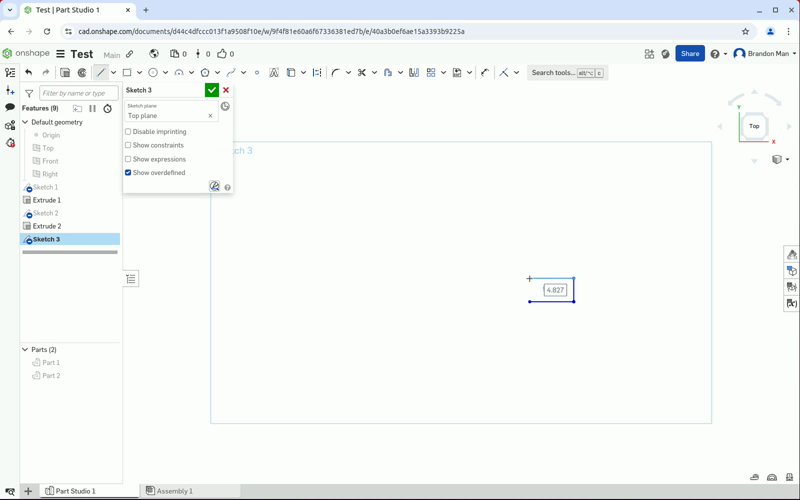
key_up(shift)
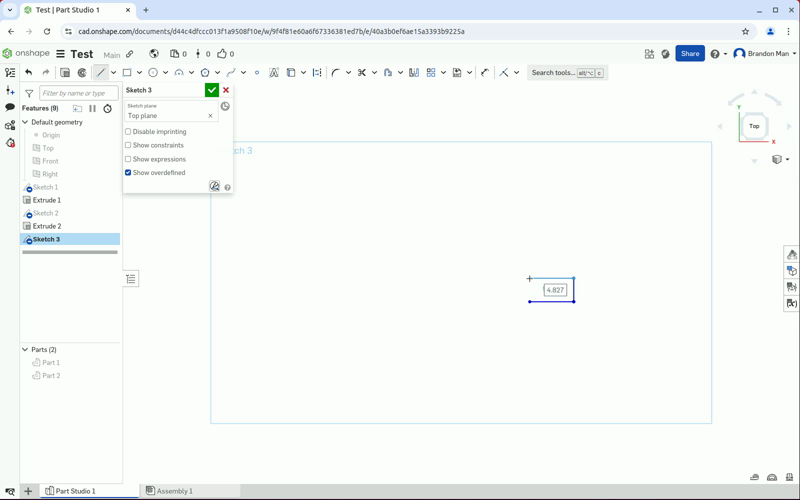
mouse_move(559, 278)
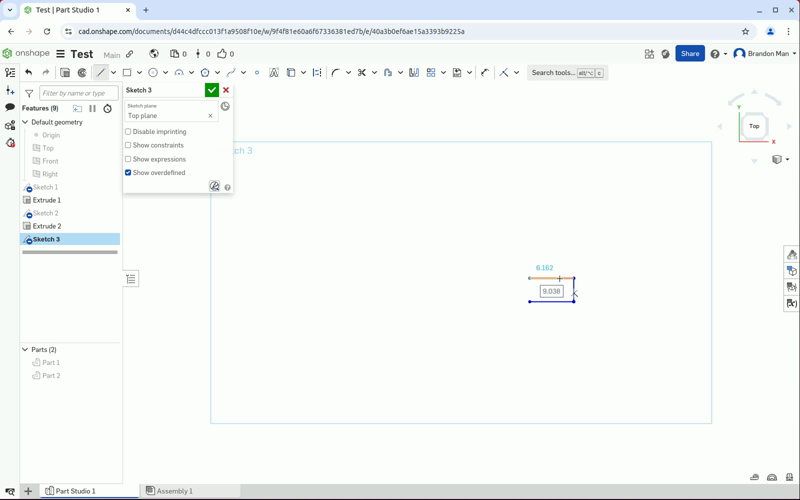
key_down(shift)
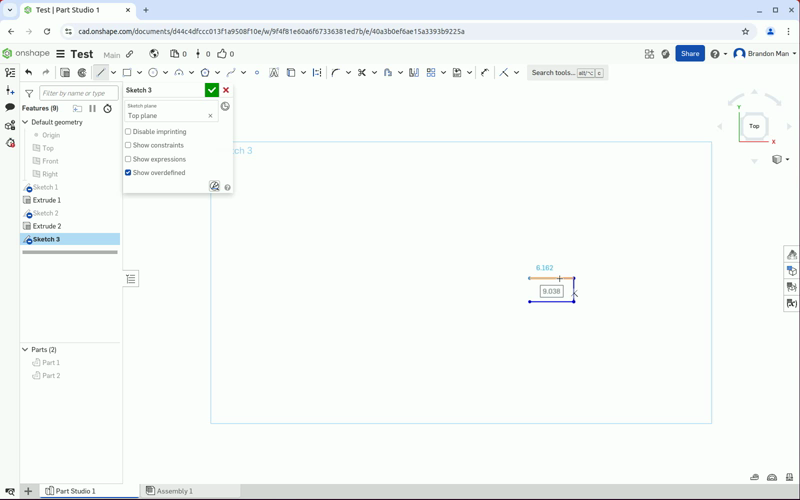
mouse_move(529, 301)
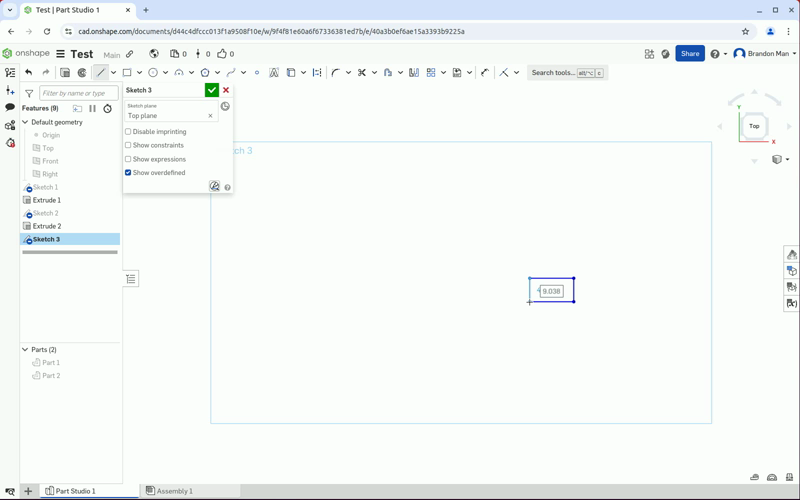
key_up(shift)
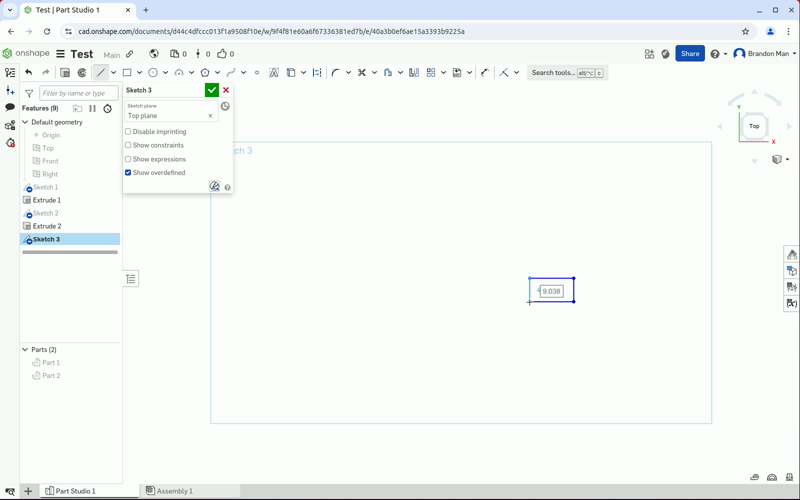
click(529, 301)
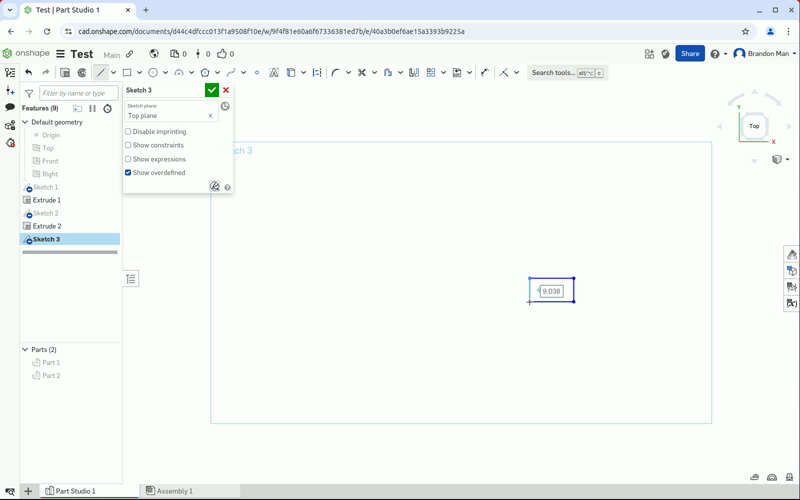
key(esc)
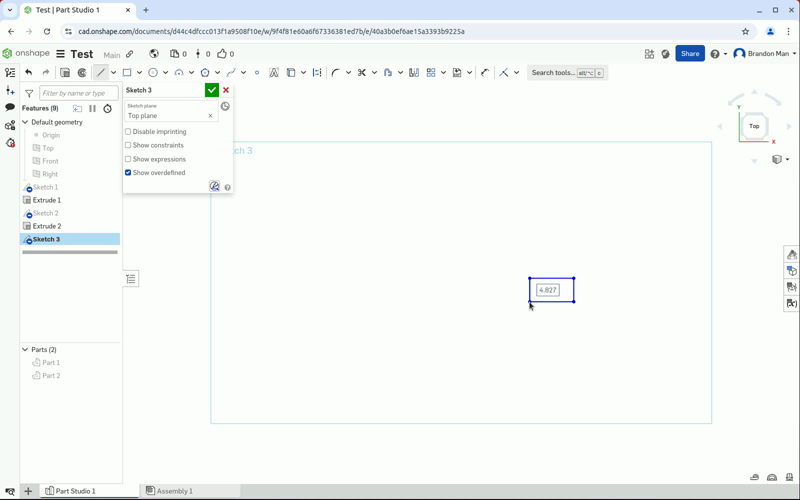
mouse_move(533, 289)
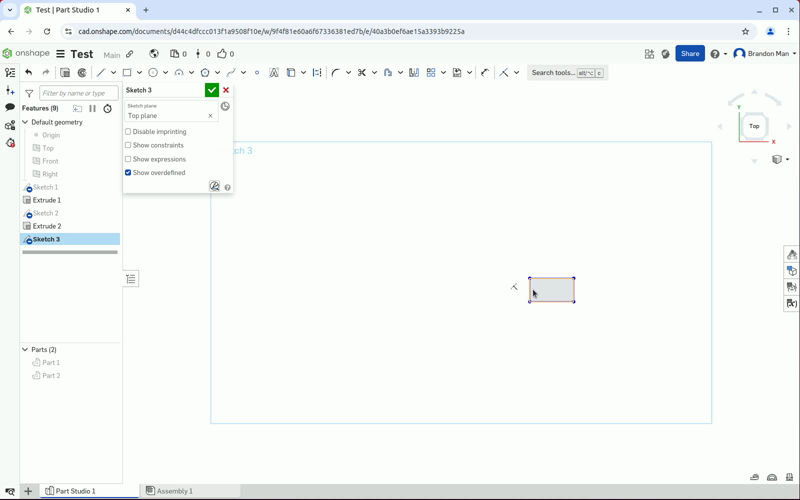
scroll(6)
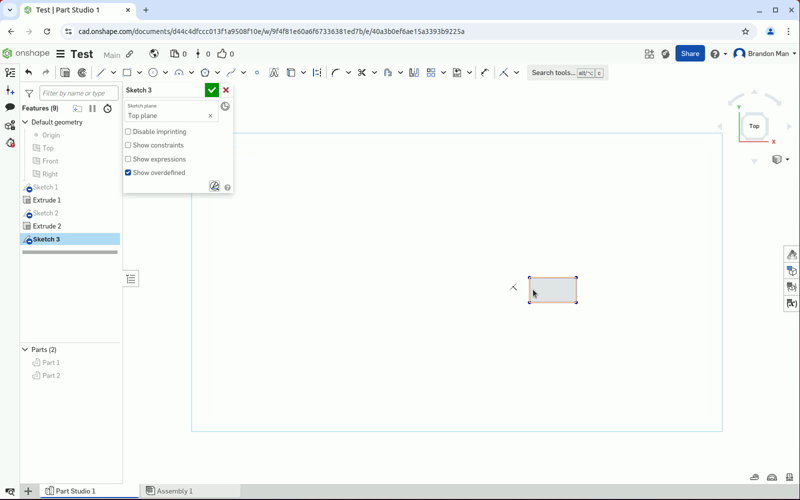
scroll(6)
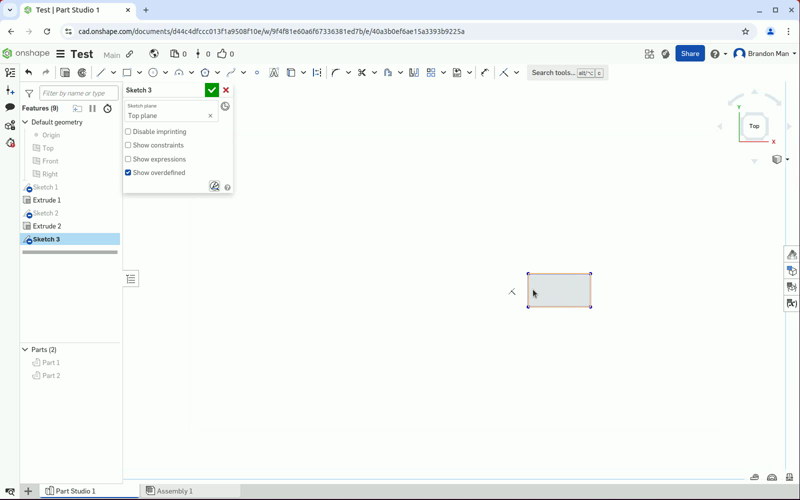
scroll(6)
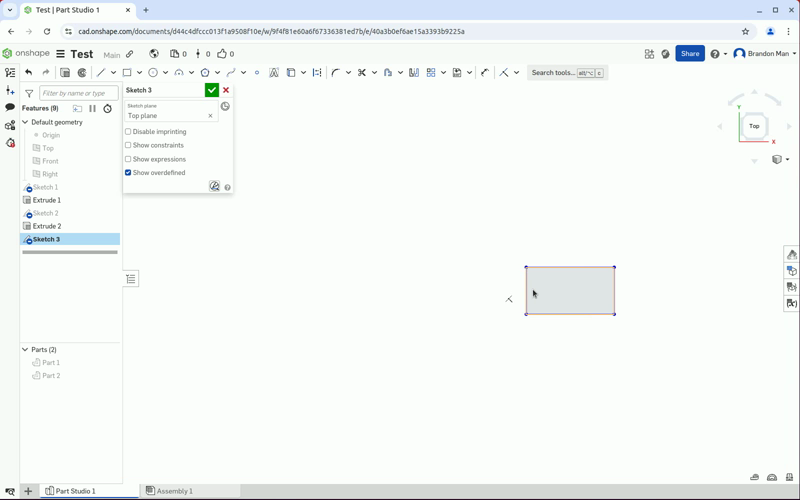
scroll(6)
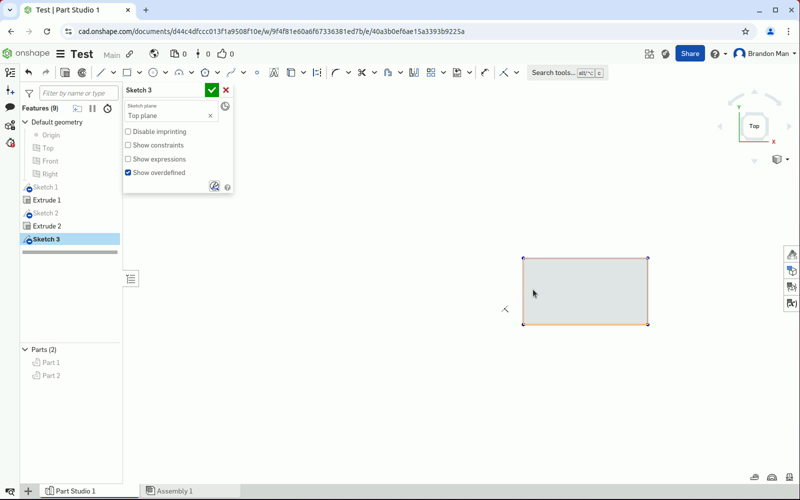
scroll(6)
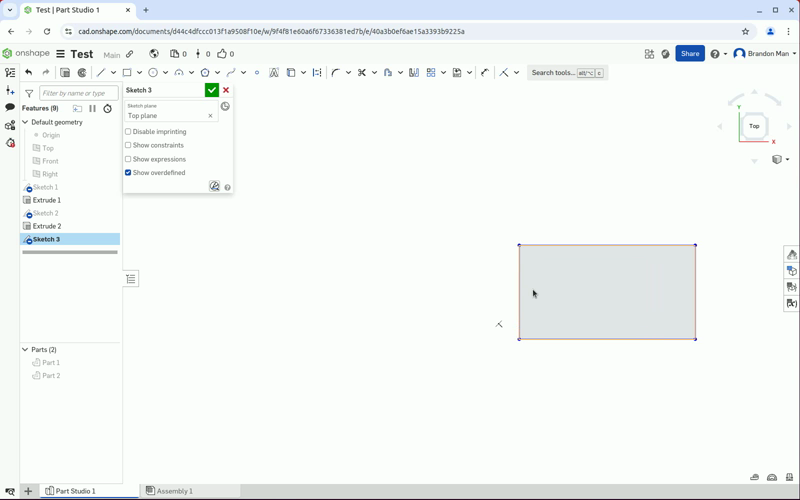
scroll(6)
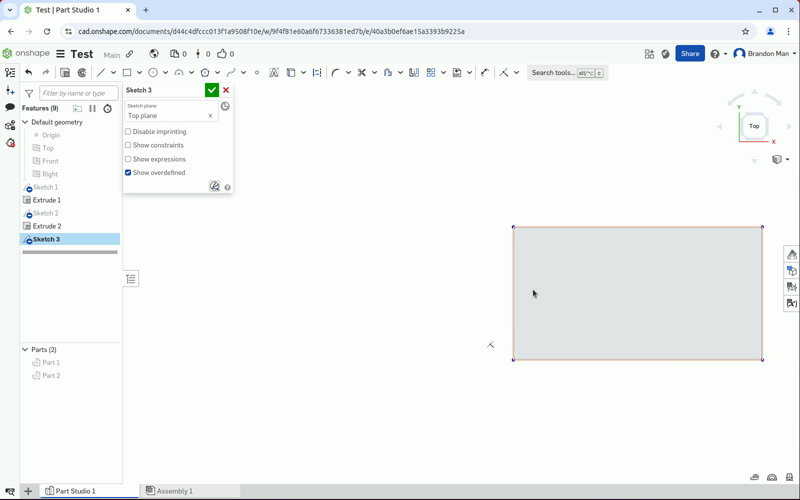
scroll(6)
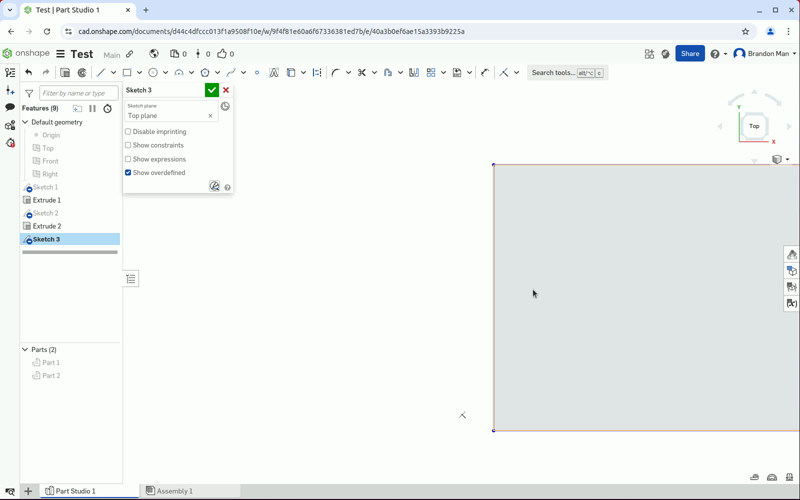
click(533, 289)
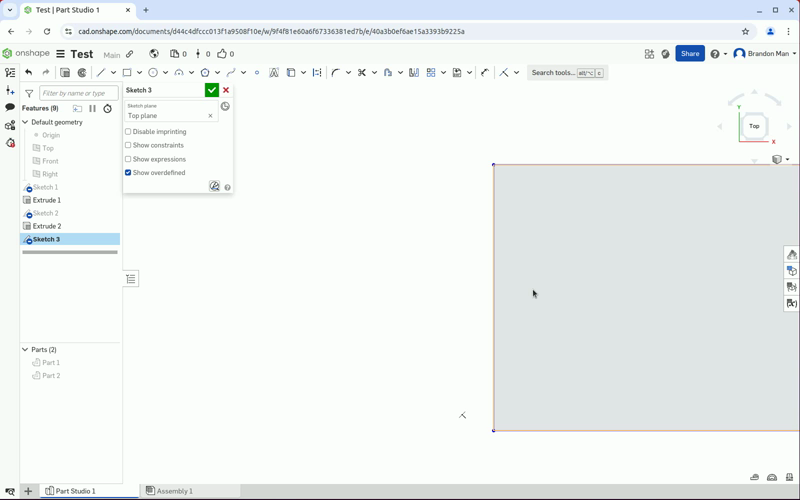
scroll(-6)
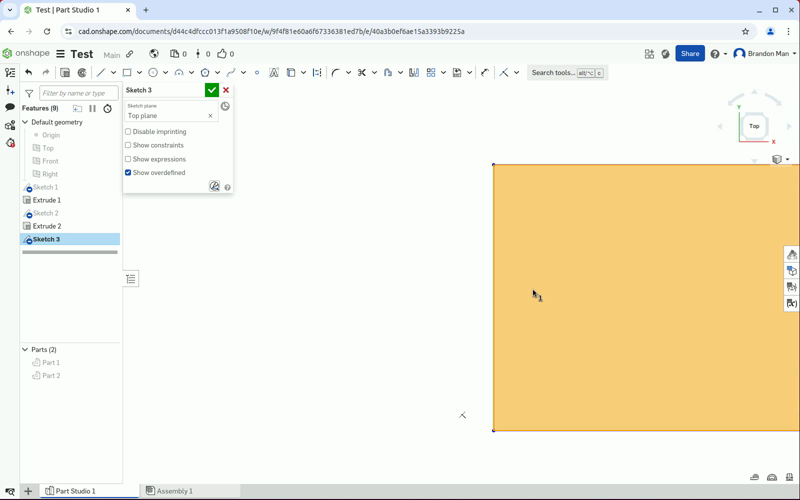
scroll(-6)
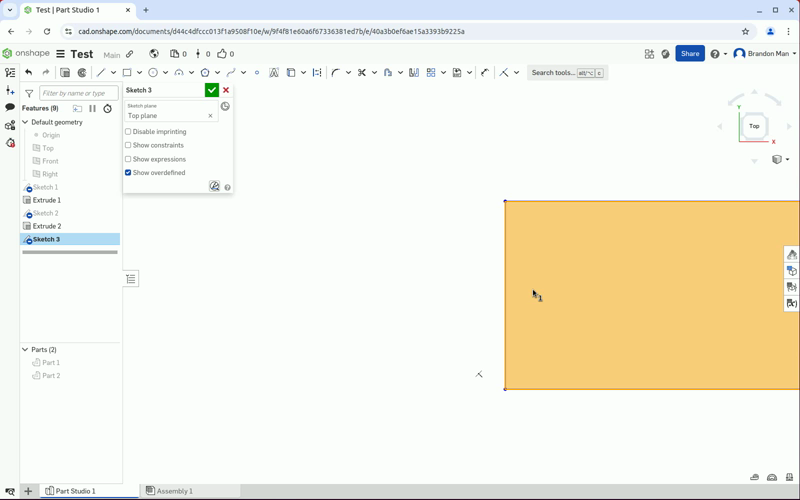
scroll(-6)
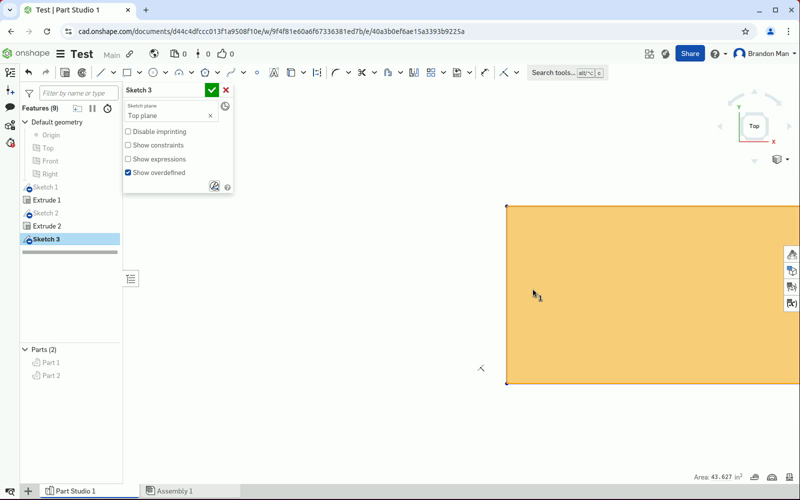
scroll(-6)
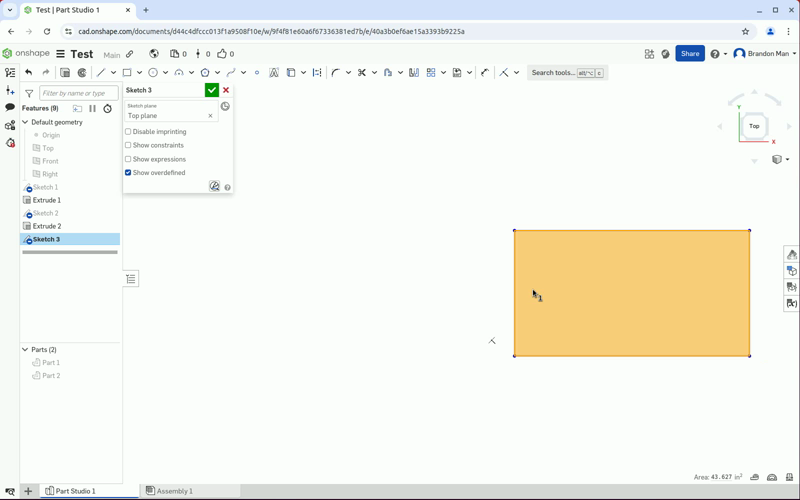
scroll(-6)
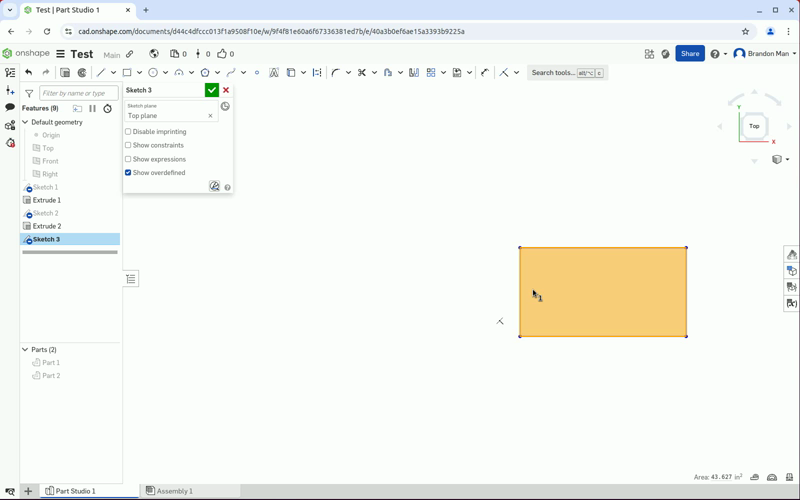
scroll(-6)
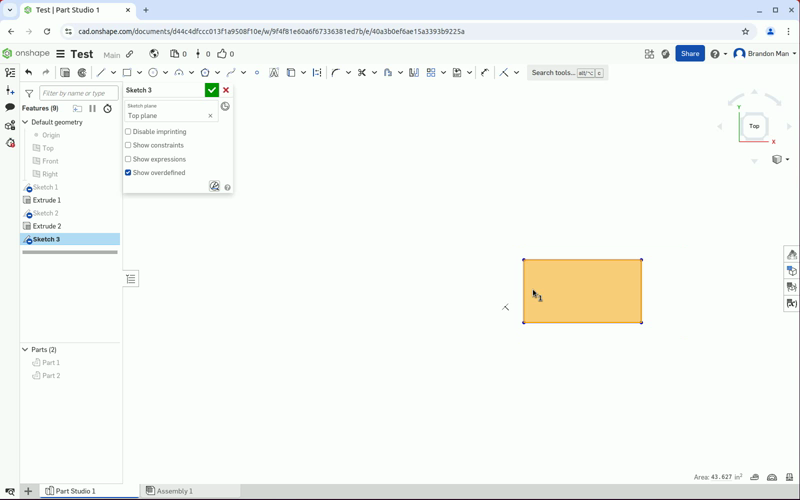
scroll(-6)
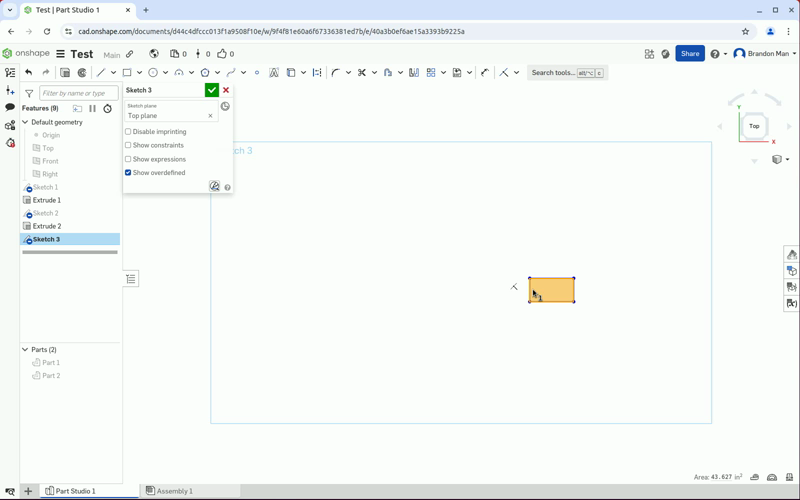
mouse_move(73, 352)
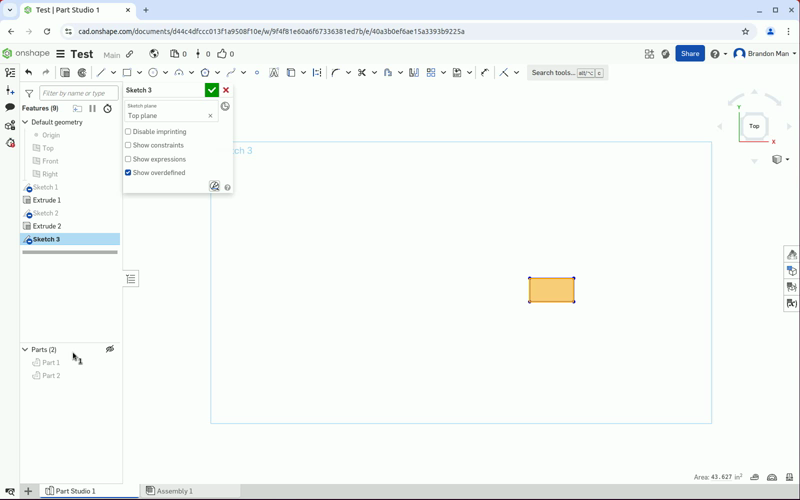
key(shift+y)
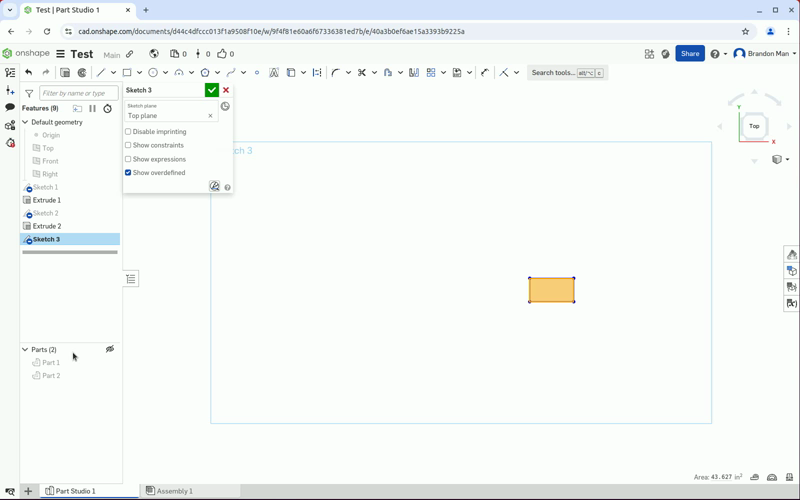
key(shift+e)
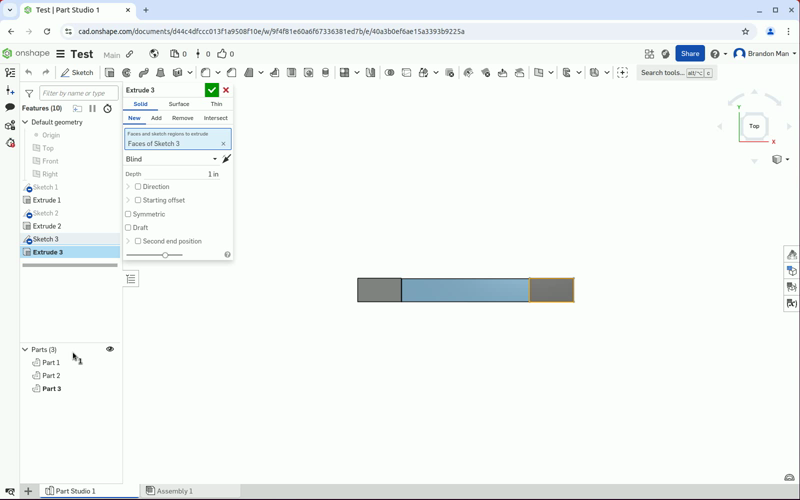
mouse_move(143, 106)
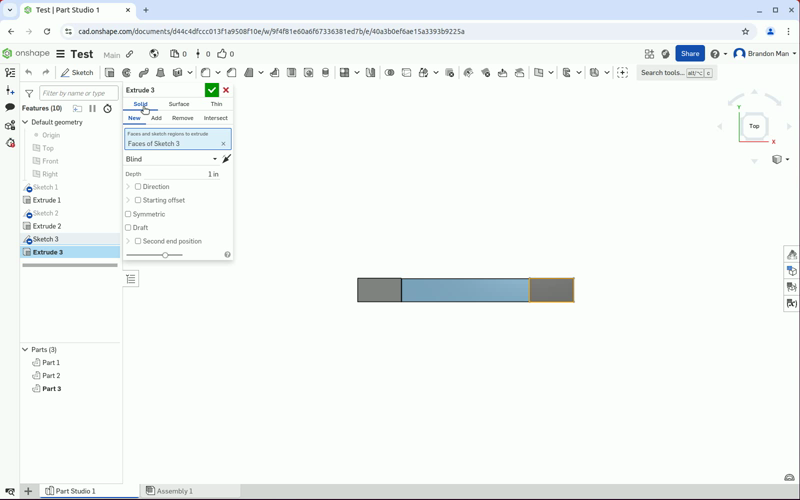
click(143, 106)
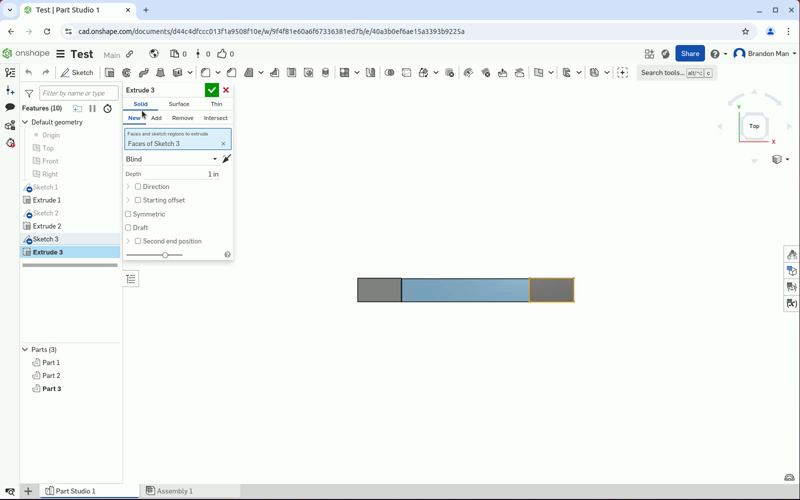
mouse_move(137, 120)
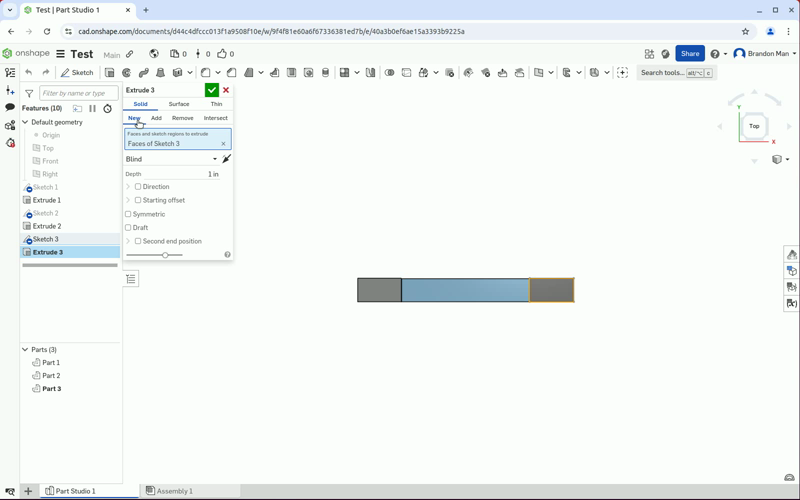
click(137, 120)
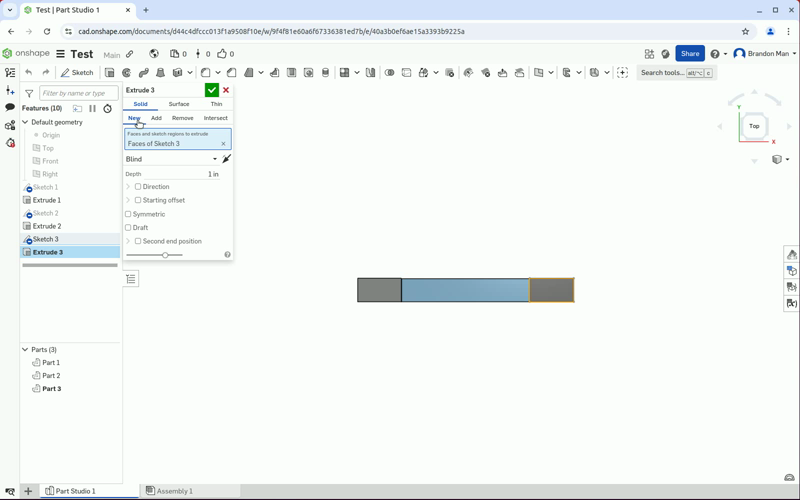
key(tab, 4)
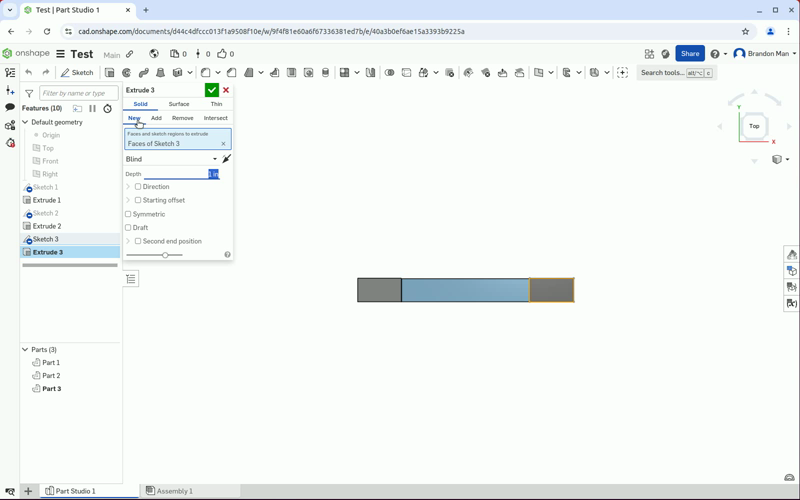
text(-0.241)
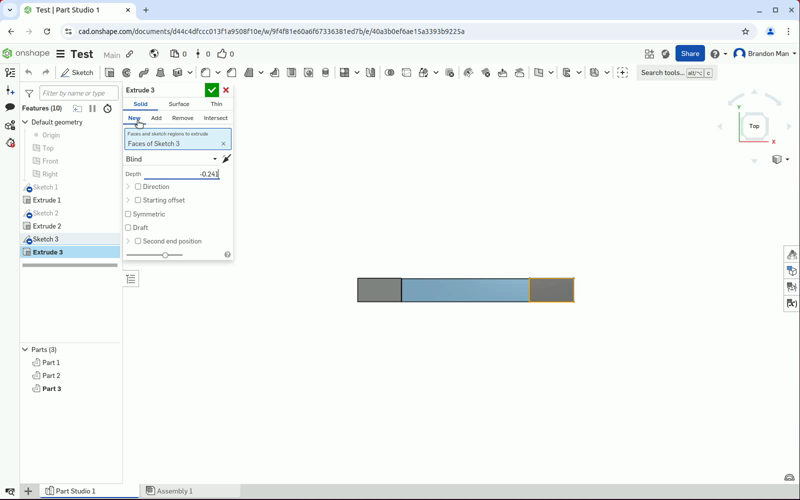
key(enter)
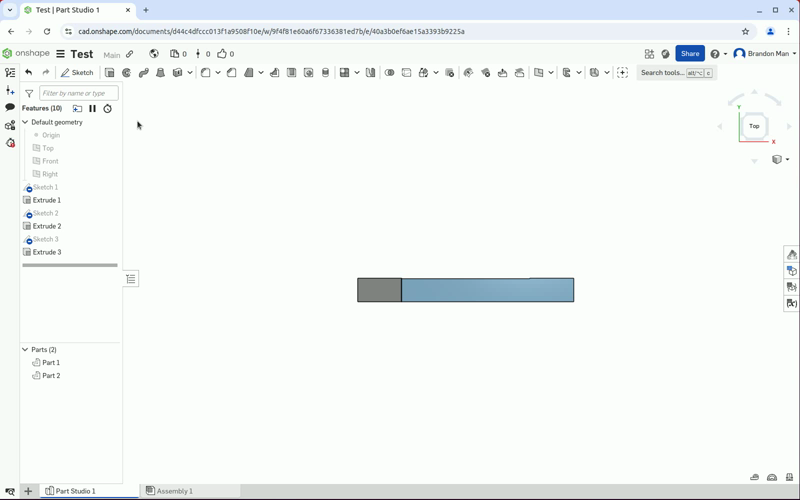
key(shift+h)
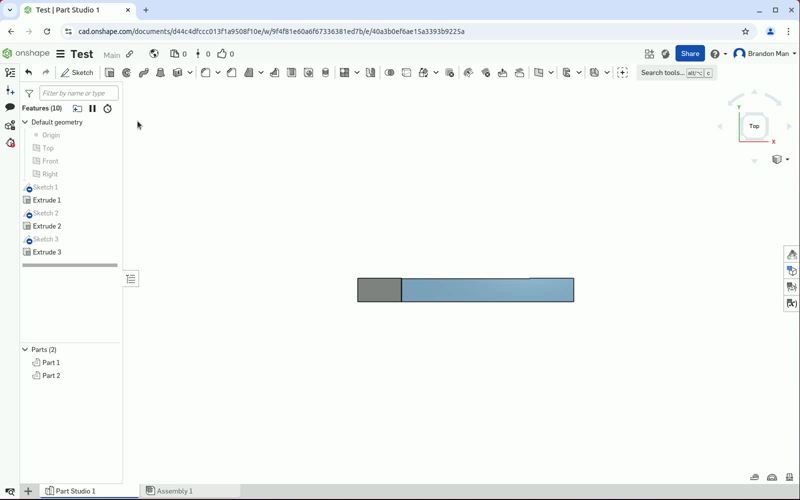
key(shift+h)
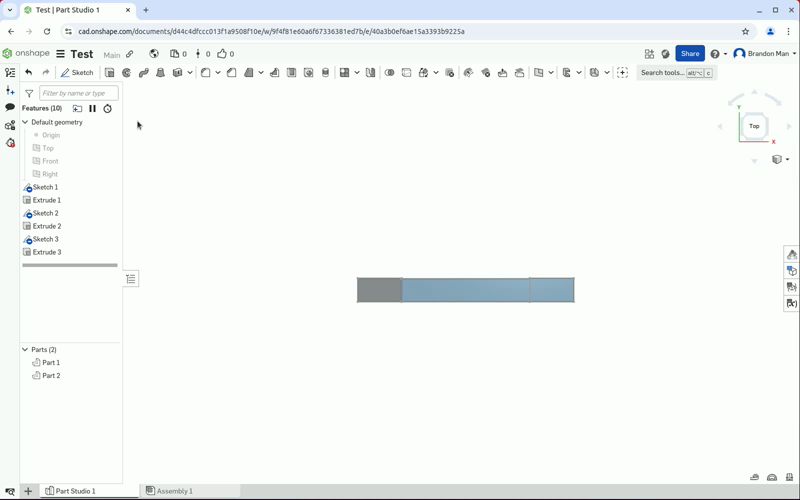
key(shift+7)
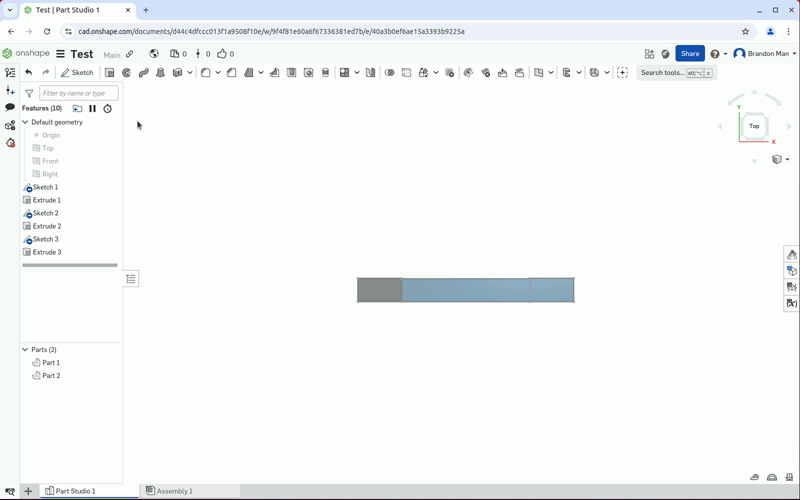
key(up, 3)
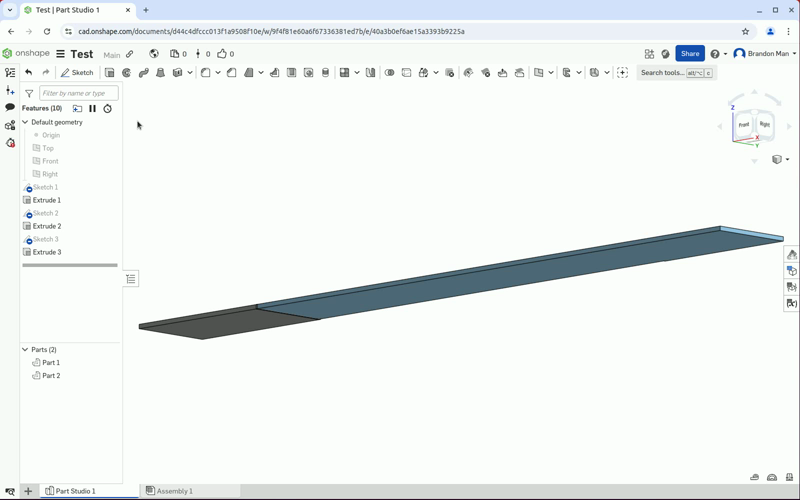
key(left, 3)
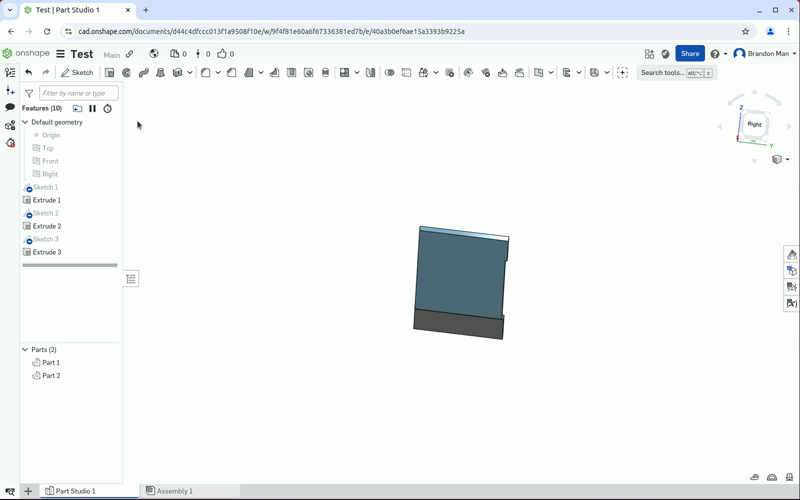
key(right, 3)
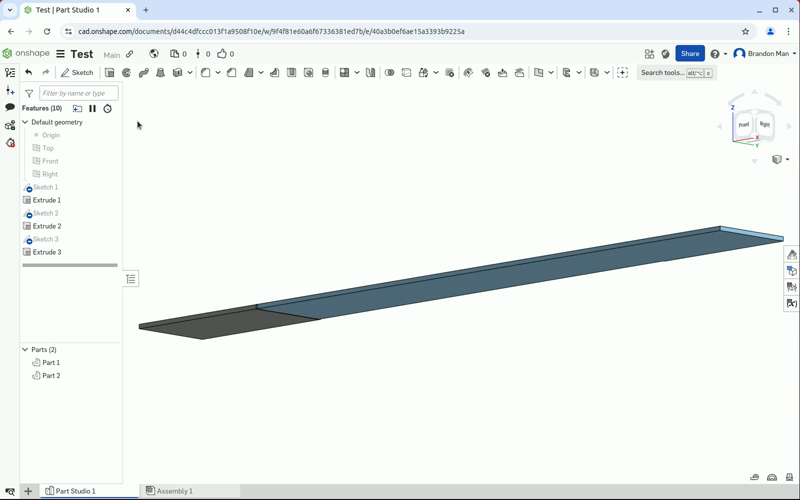
key(down, 3)
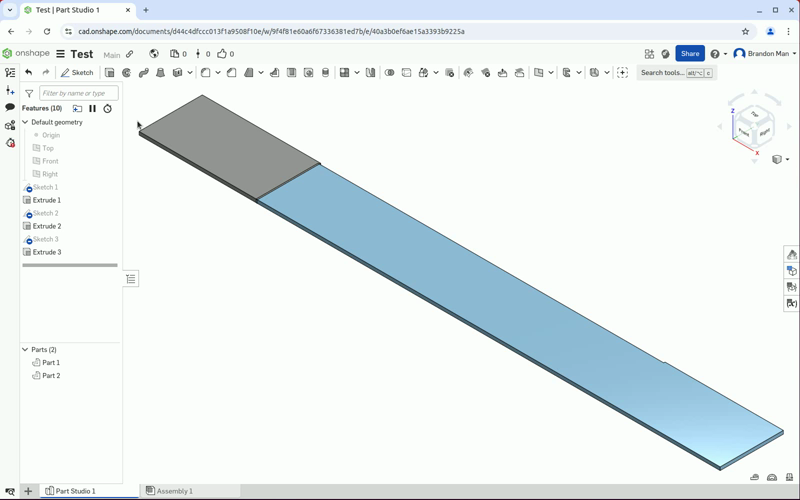
mouse_move(73, 189)
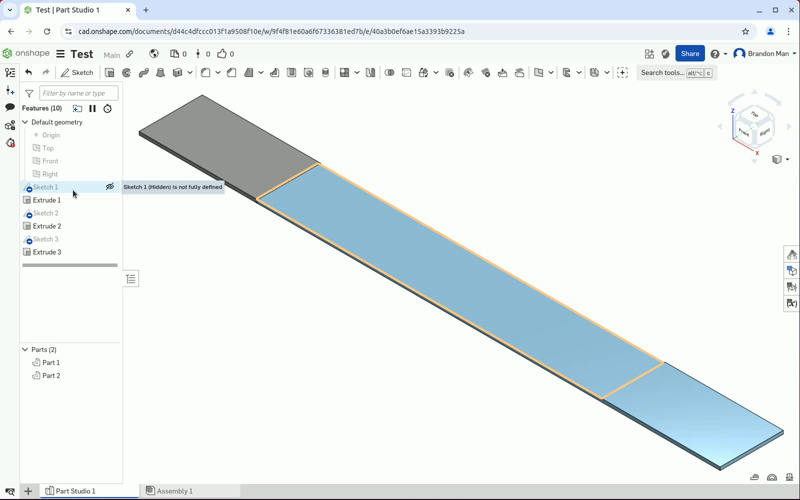
click(73, 189)